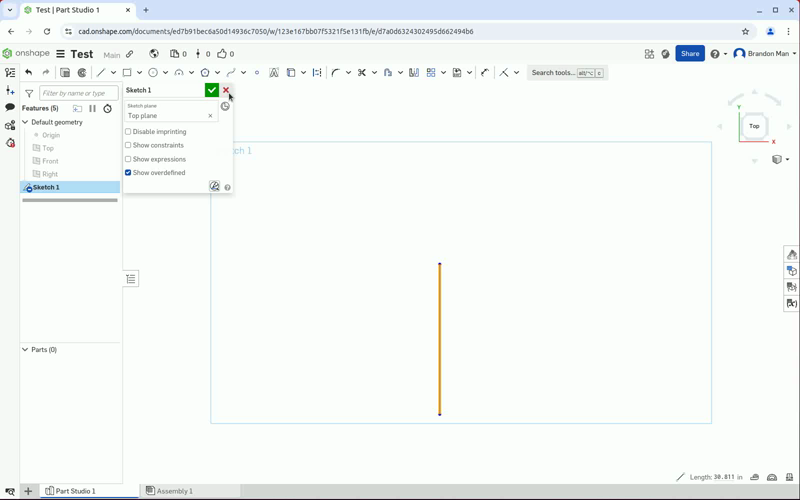
key(shift+h)
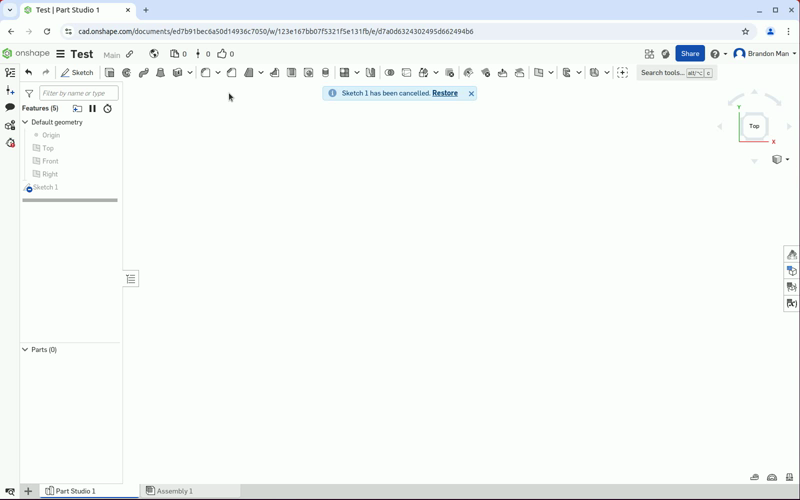
mouse_move(73, 352)
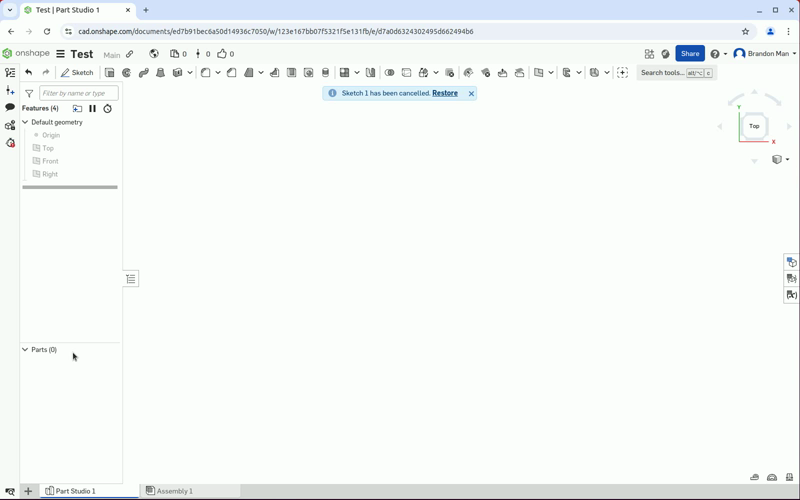
key(y)
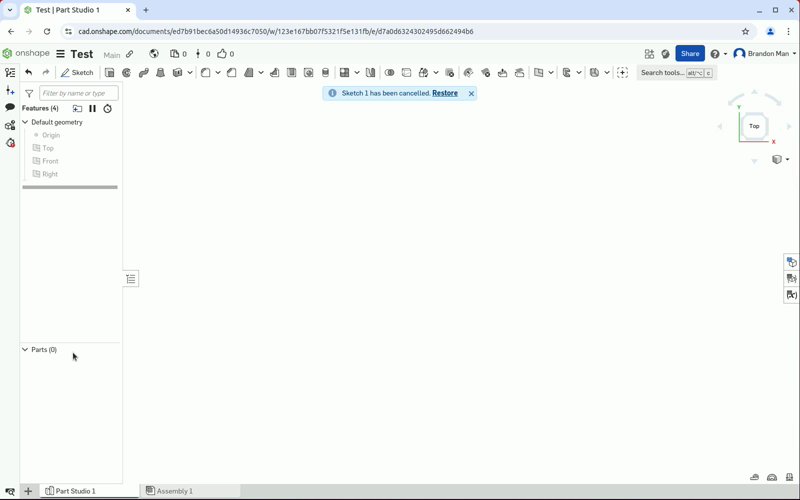
key(shift+p)
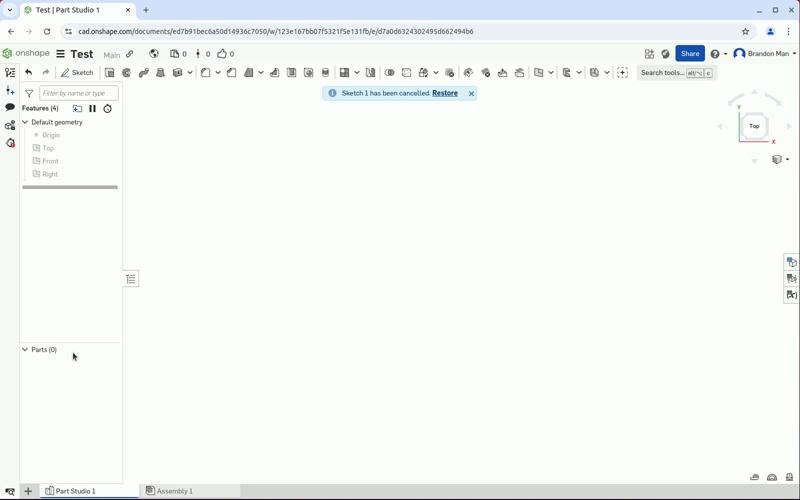
key(space)
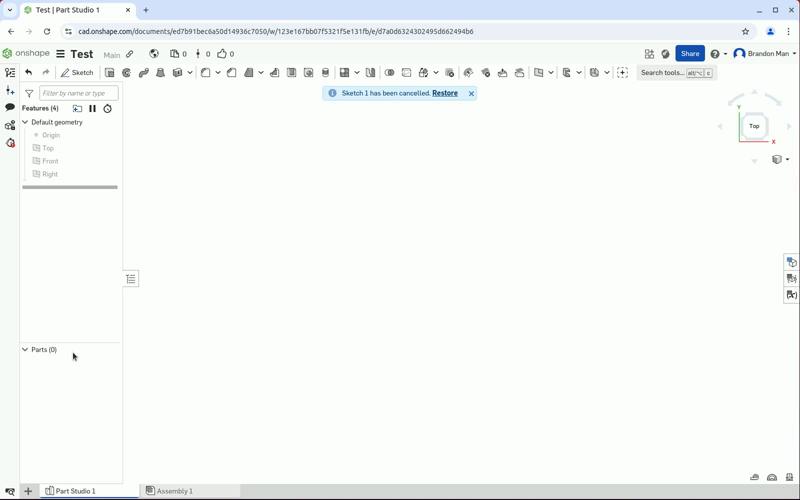
key_down(shift)
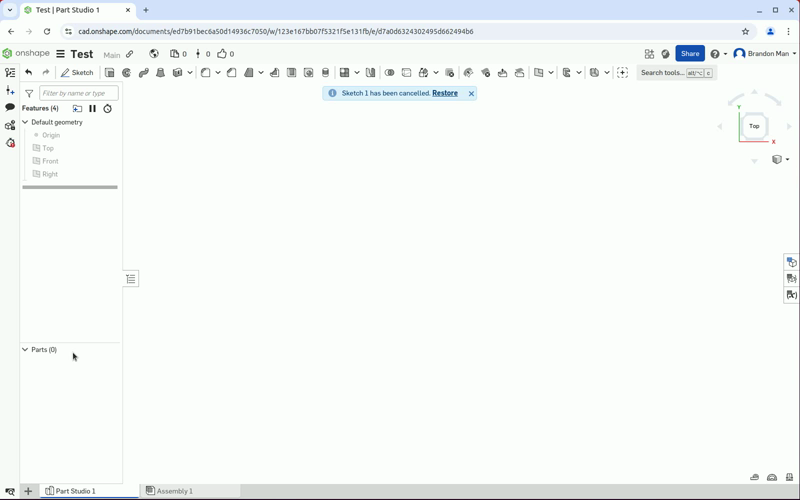
key(up)
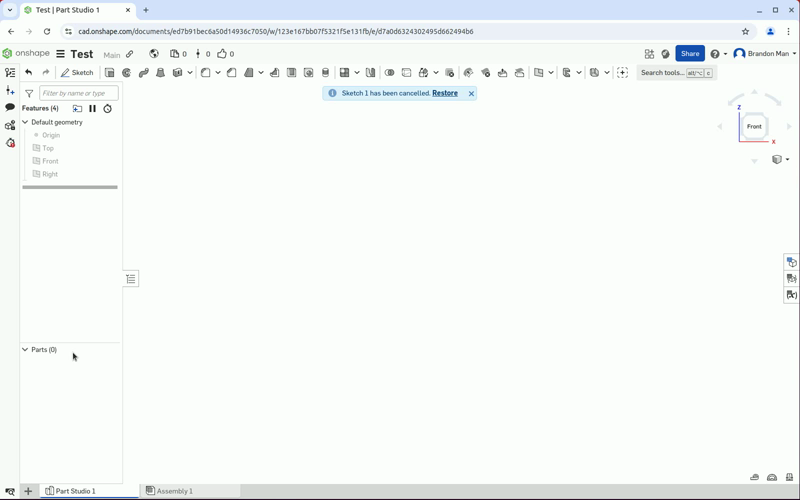
key_up(shift)
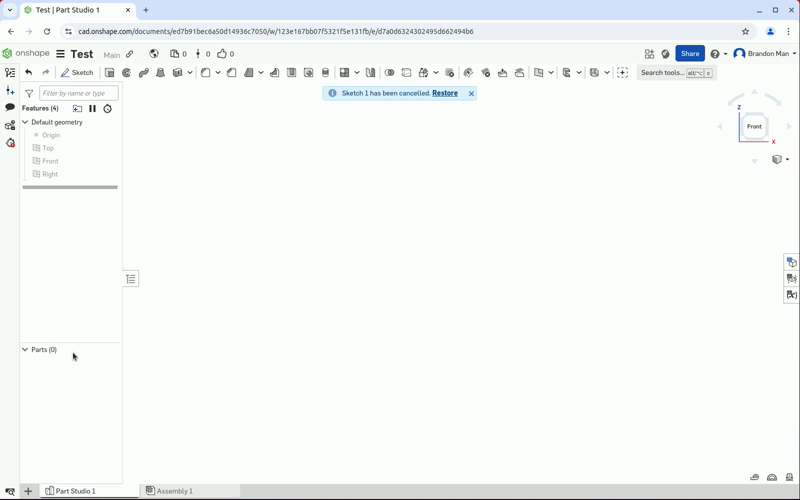
mouse_move(73, 352)
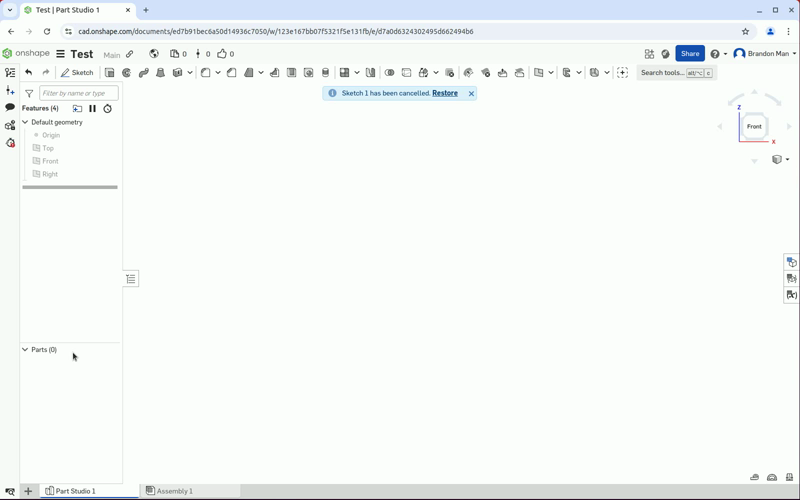
key(shift+y)
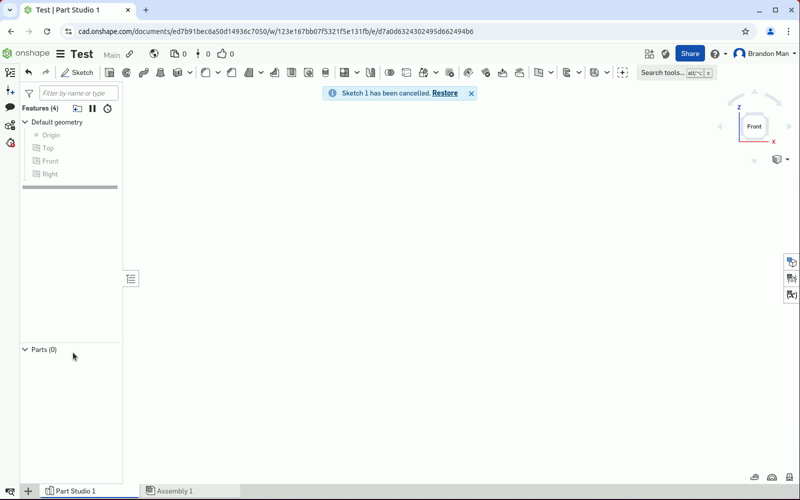
key(shift+s)
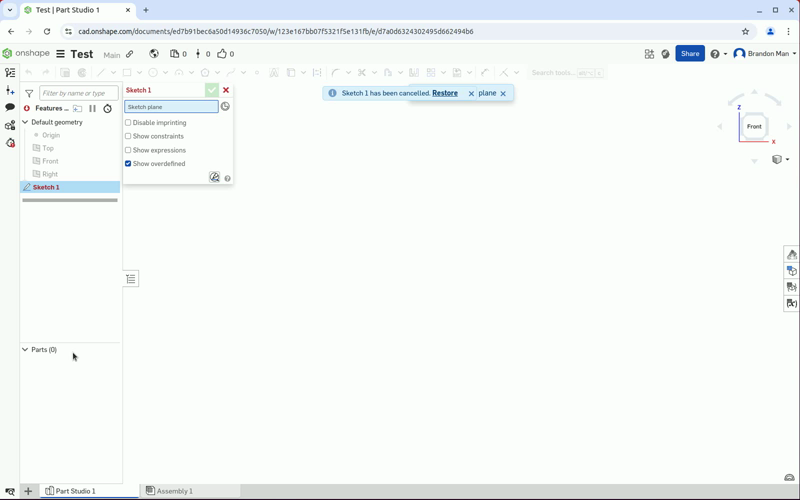
mouse_move(73, 163)
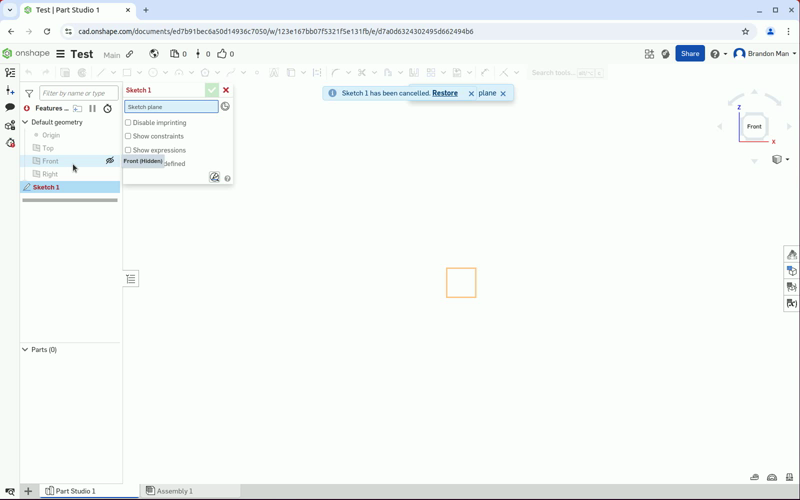
click(73, 163)
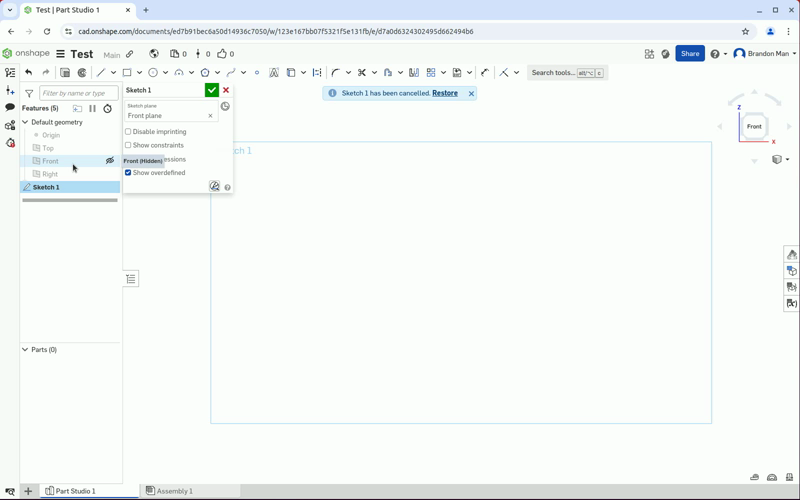
mouse_move(73, 352)
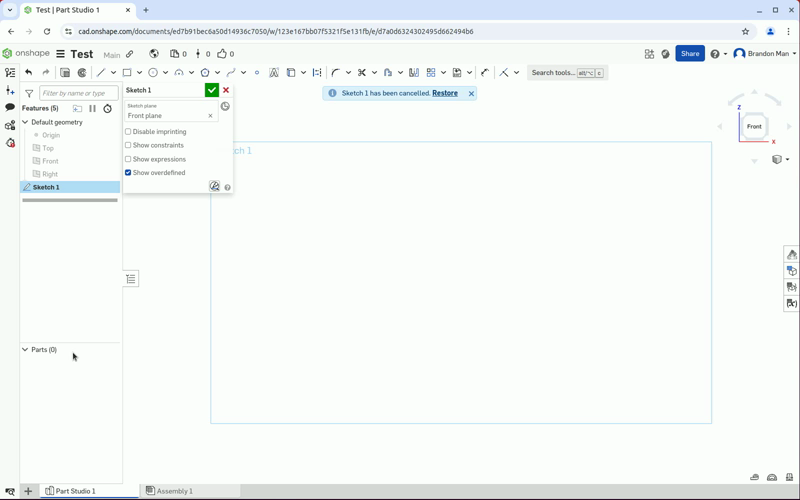
key(y)
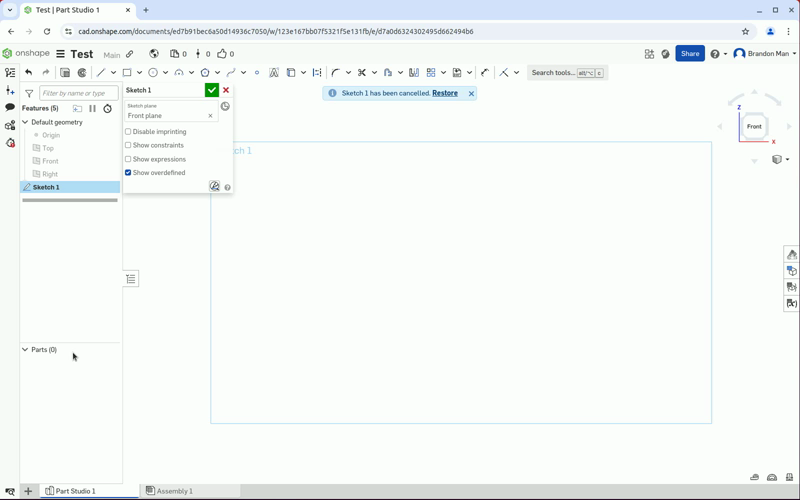
key(l)
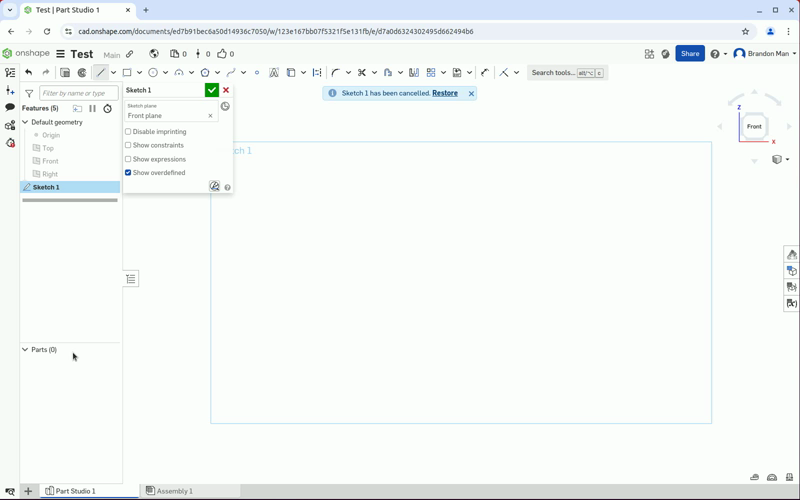
key_down(shift)
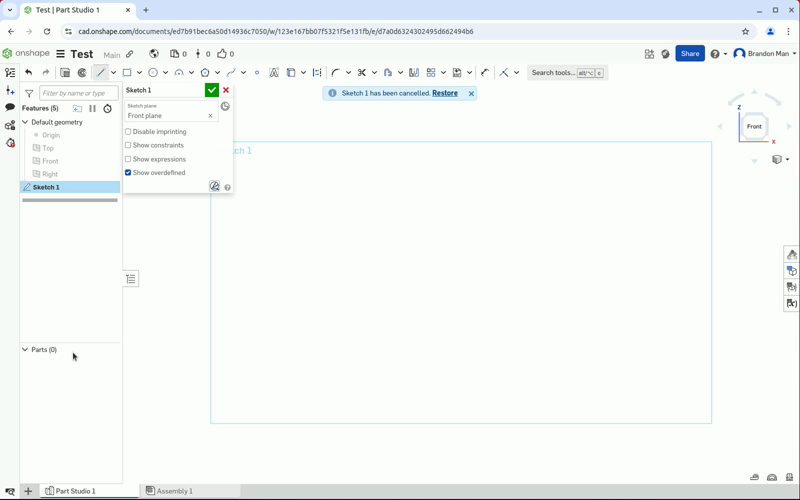
mouse_move(355, 282)
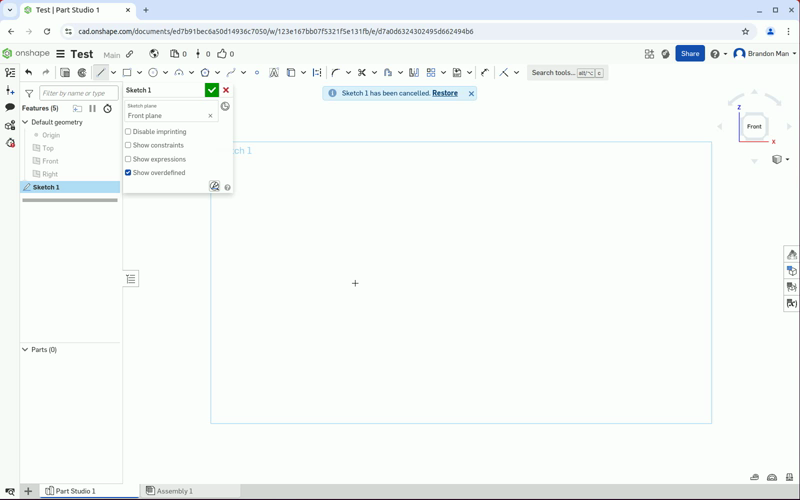
click(355, 282)
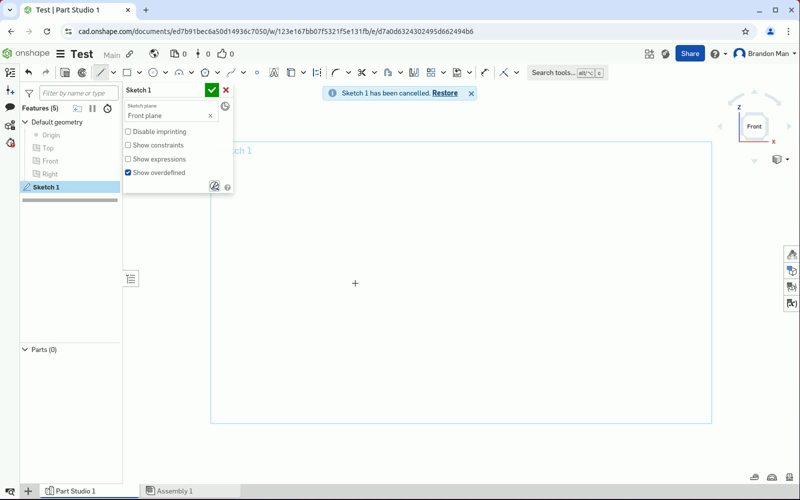
key_up(shift)
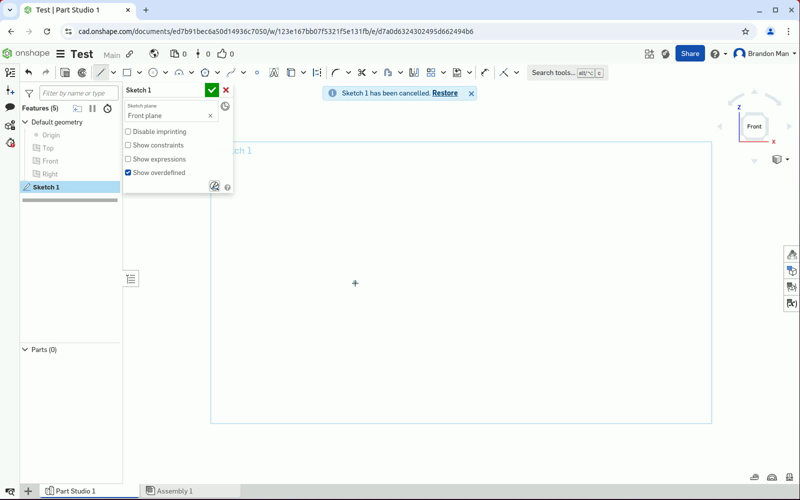
key_down(shift)
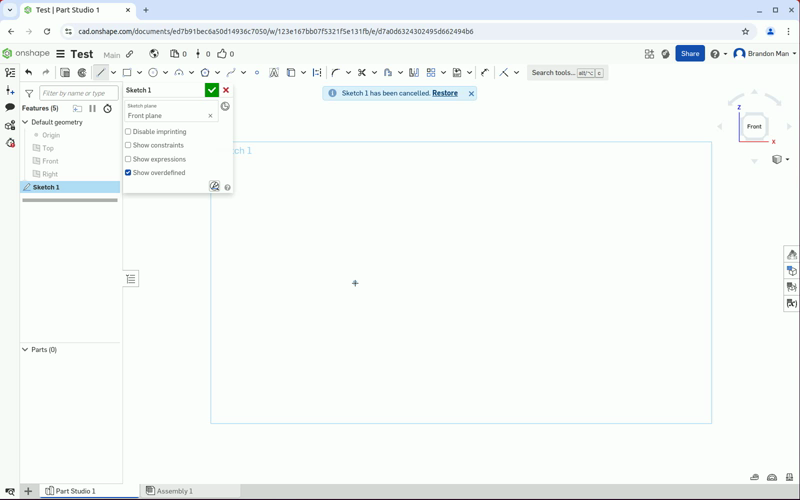
mouse_move(565, 282)
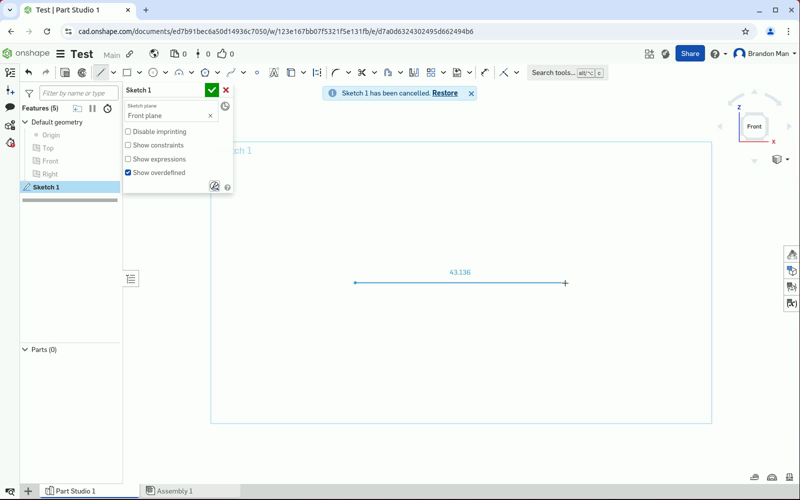
click(565, 282)
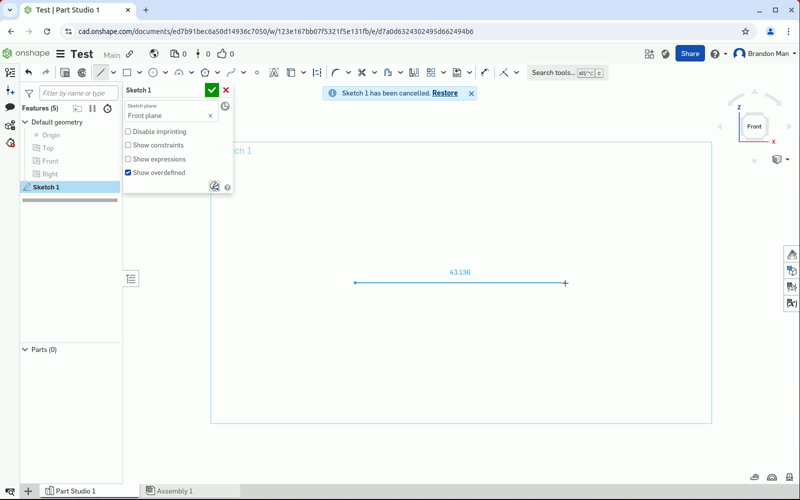
key_up(shift)
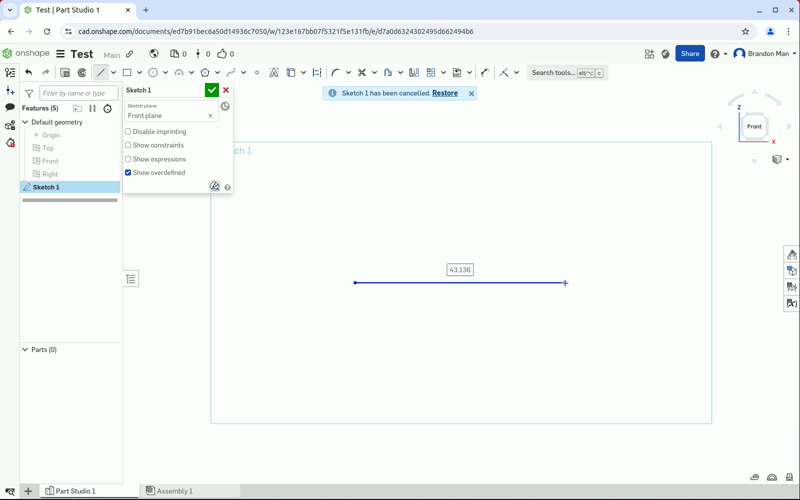
key_down(shift)
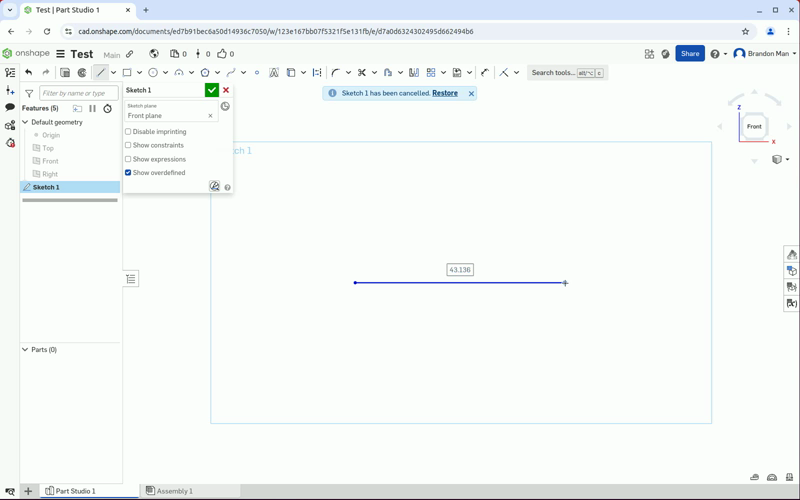
mouse_move(461, 170)
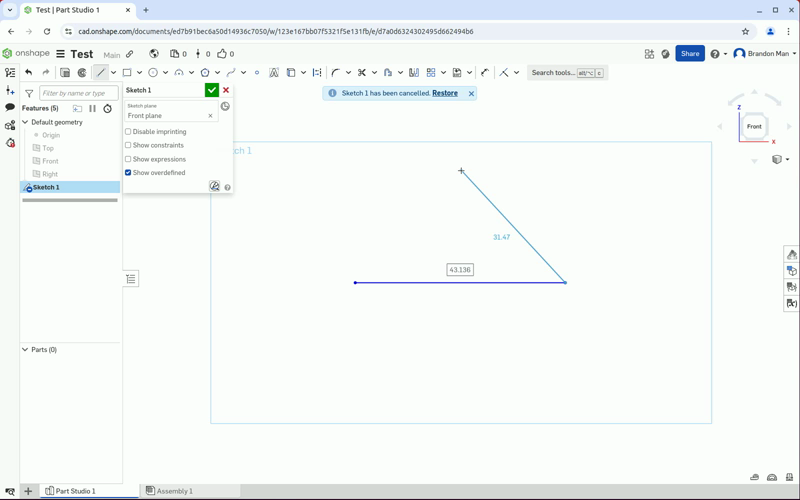
click(461, 170)
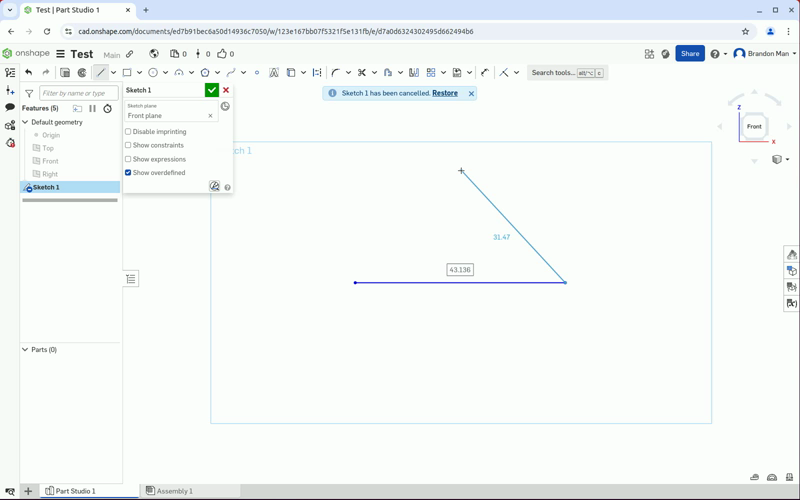
key_up(shift)
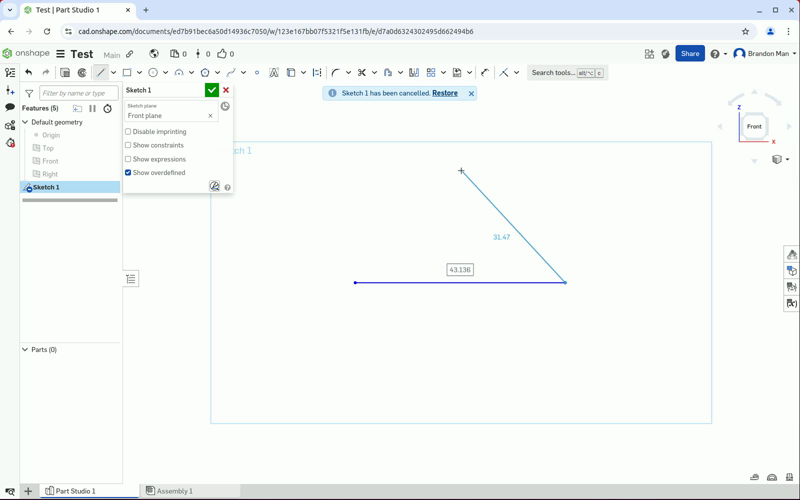
key_down(shift)
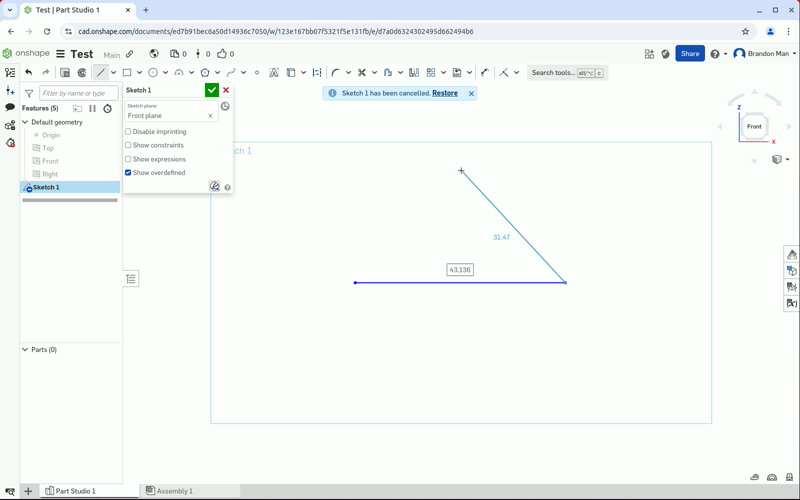
mouse_move(355, 282)
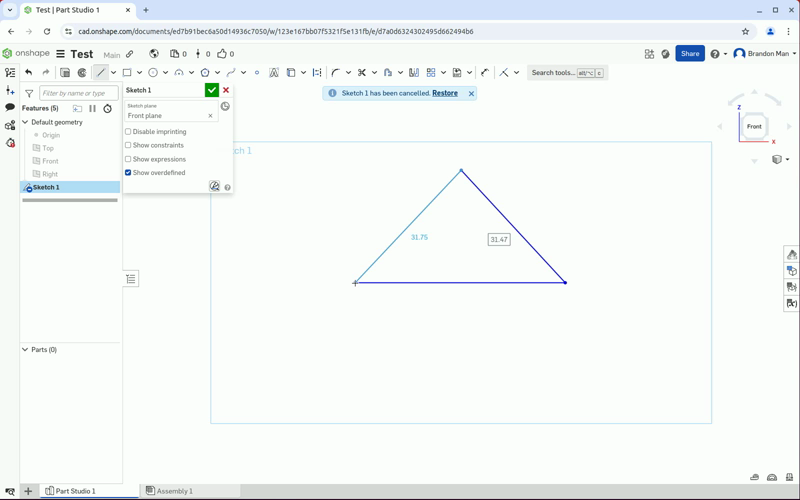
key_up(shift)
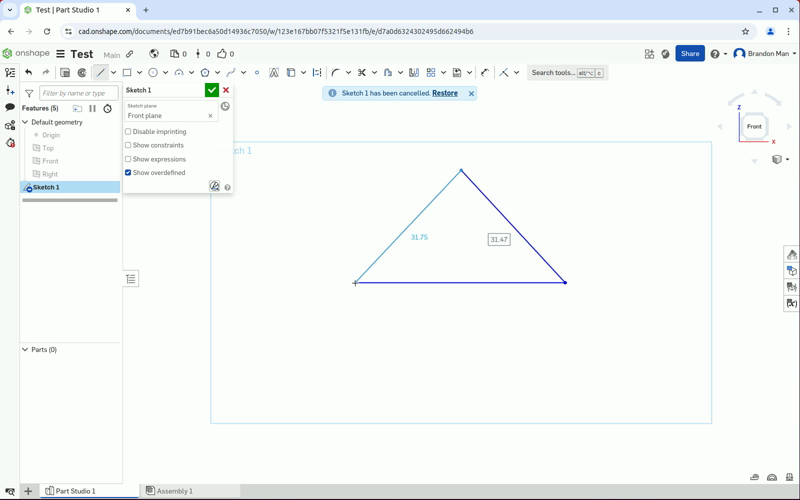
click(355, 282)
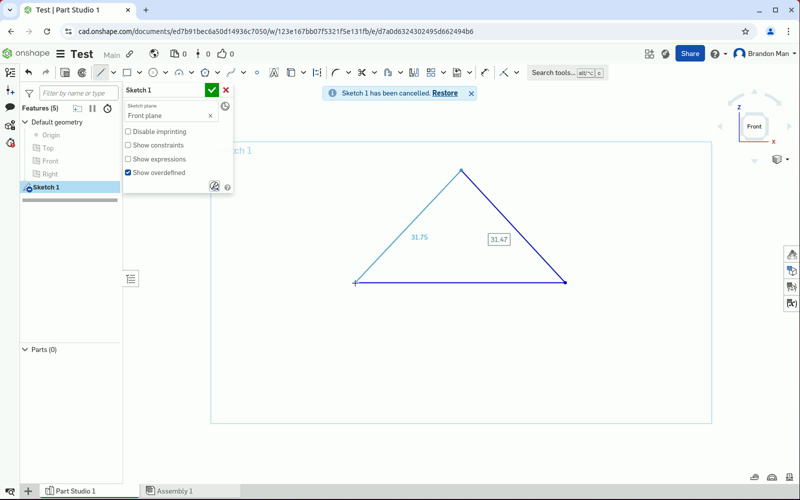
key(esc)
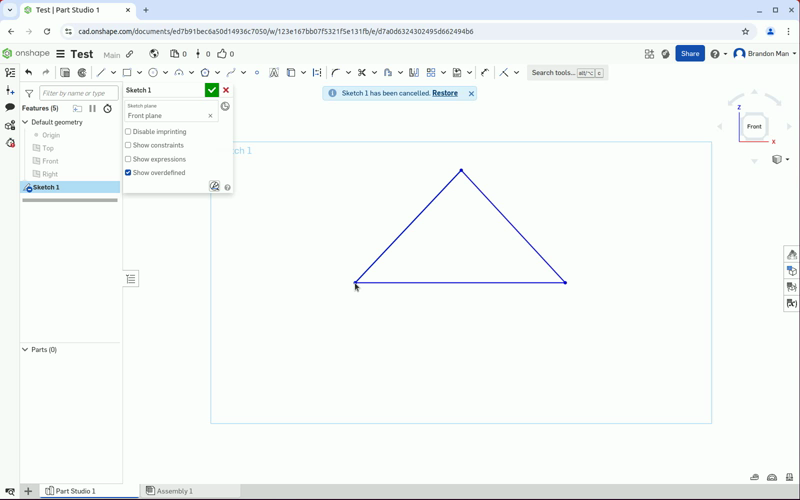
mouse_move(381, 273)
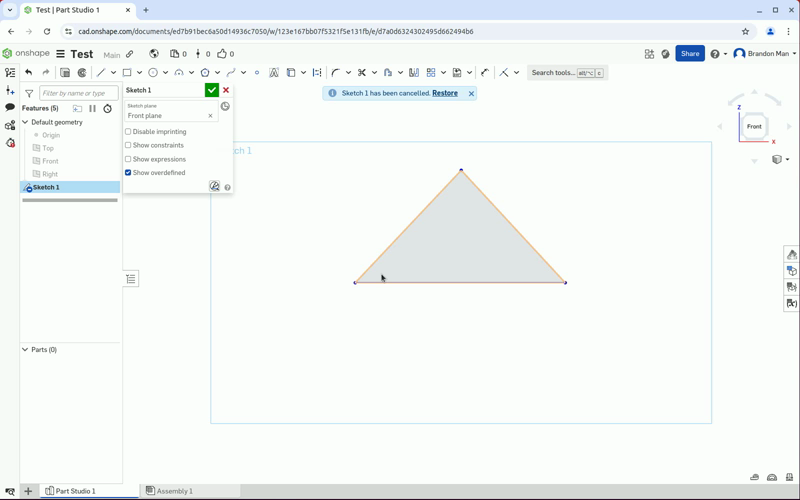
click(381, 273)
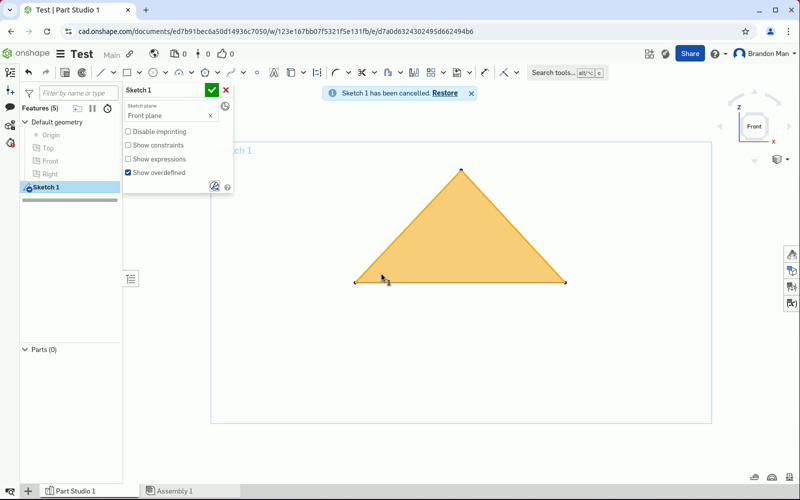
mouse_move(73, 352)
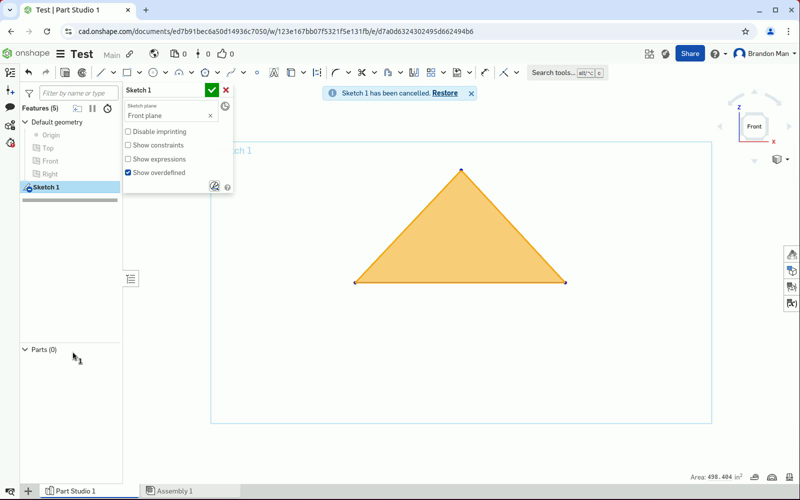
key(shift+y)
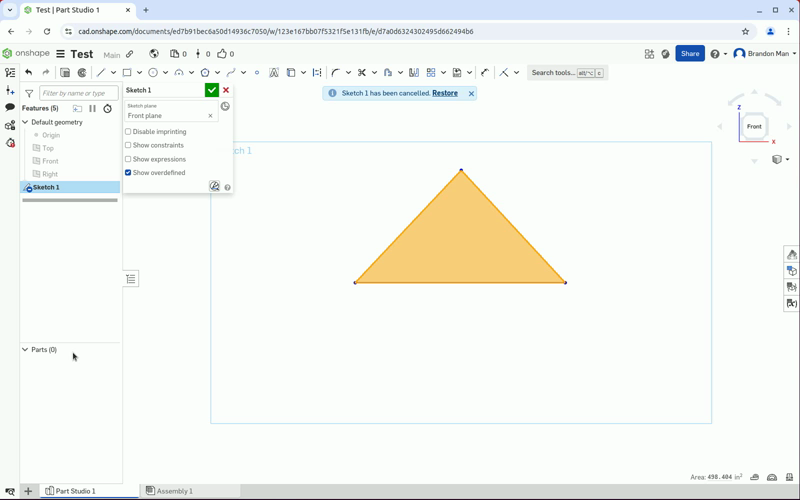
key(shift+e)
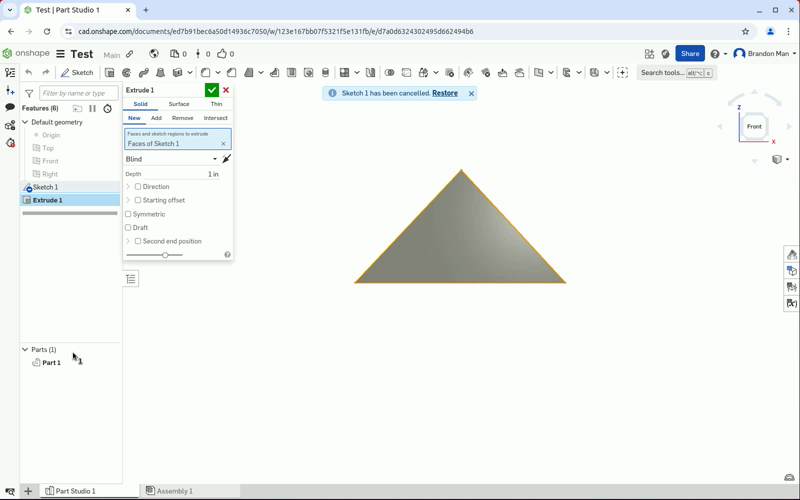
mouse_move(143, 106)
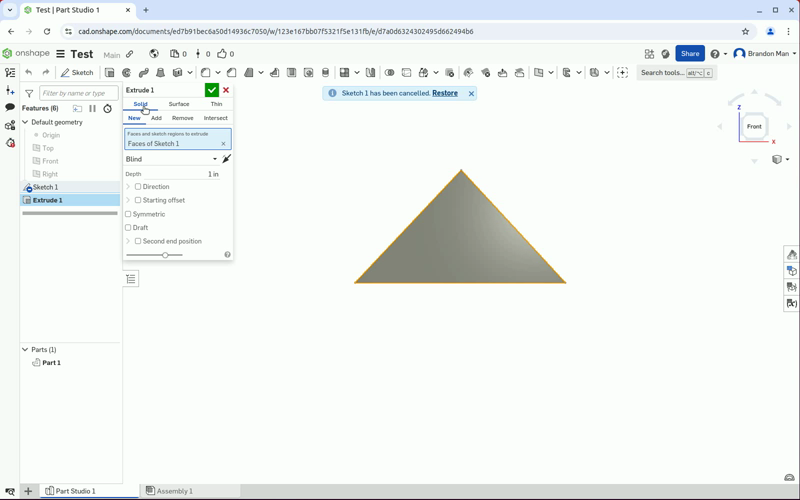
click(143, 106)
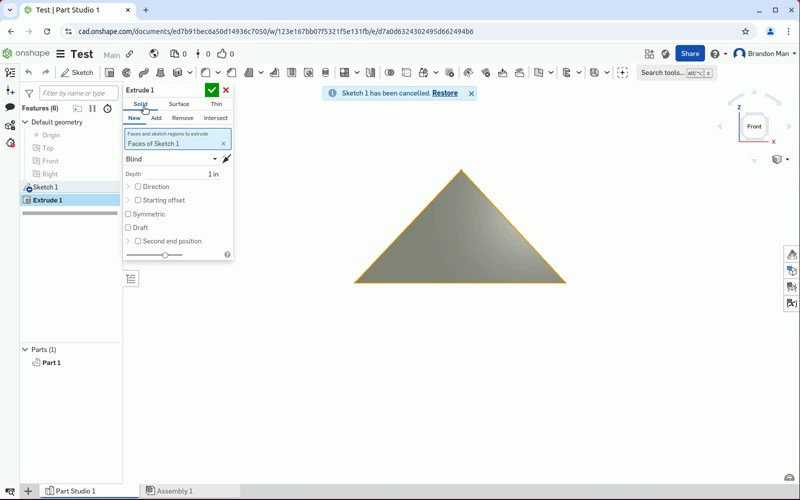
mouse_move(137, 120)
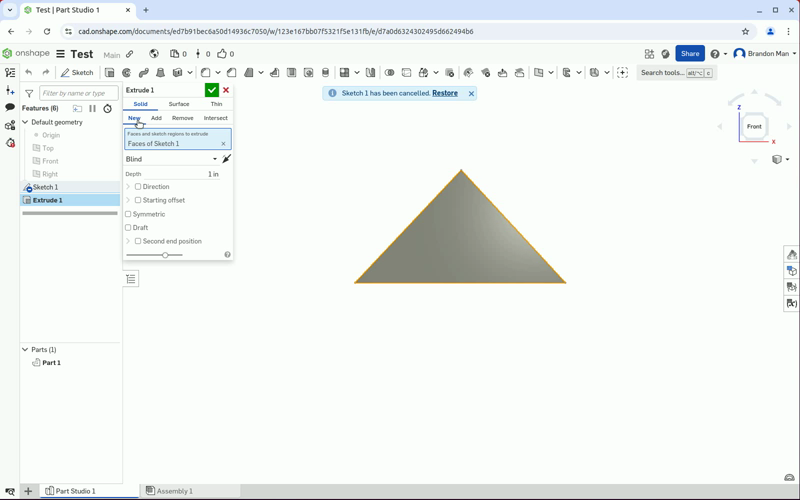
click(137, 120)
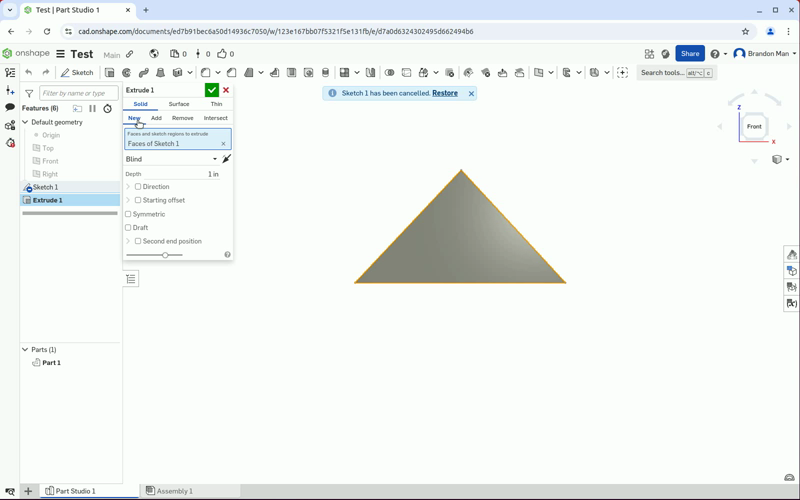
key(tab, 4)
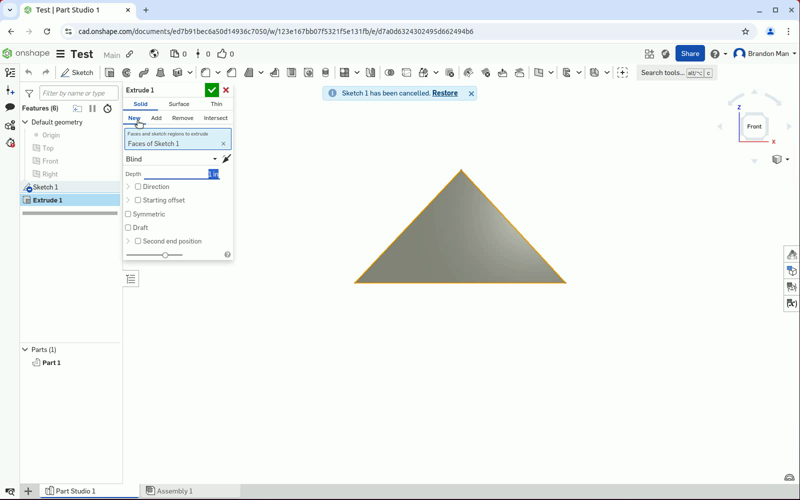
text(1.926)
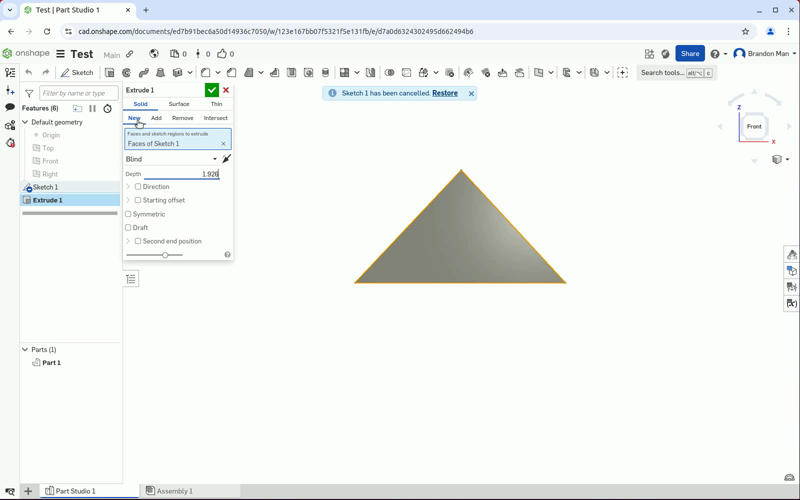
key(tab, 3)
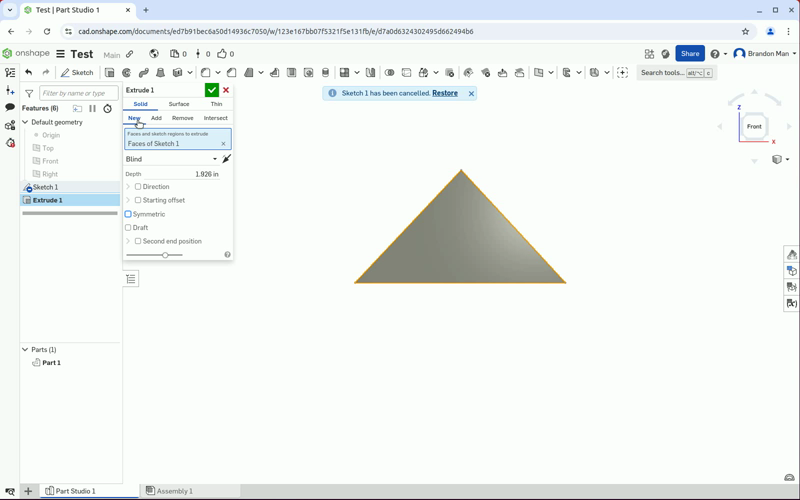
key(space)
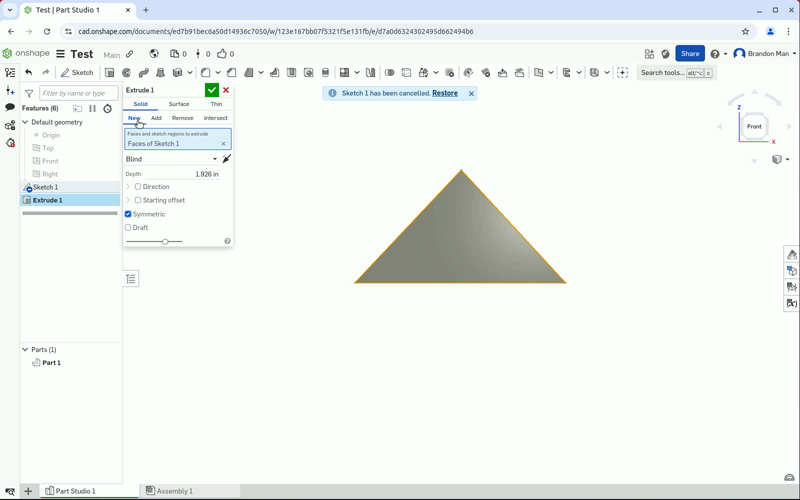
key(enter)
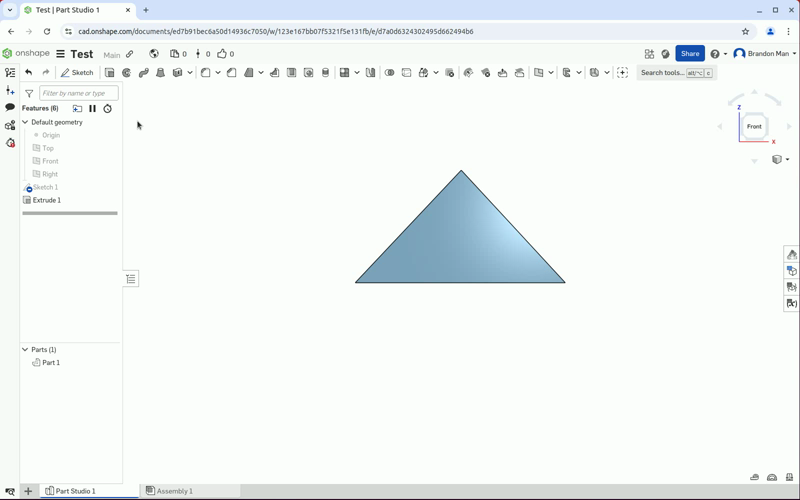
key(shift+h)
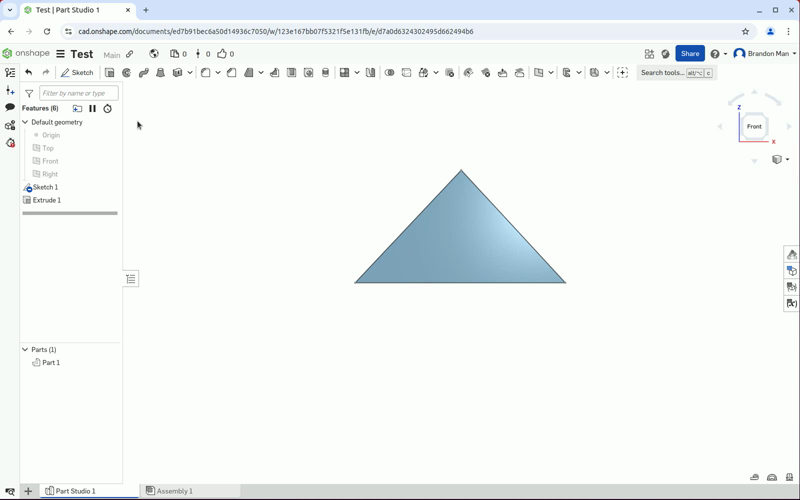
key(shift+h)
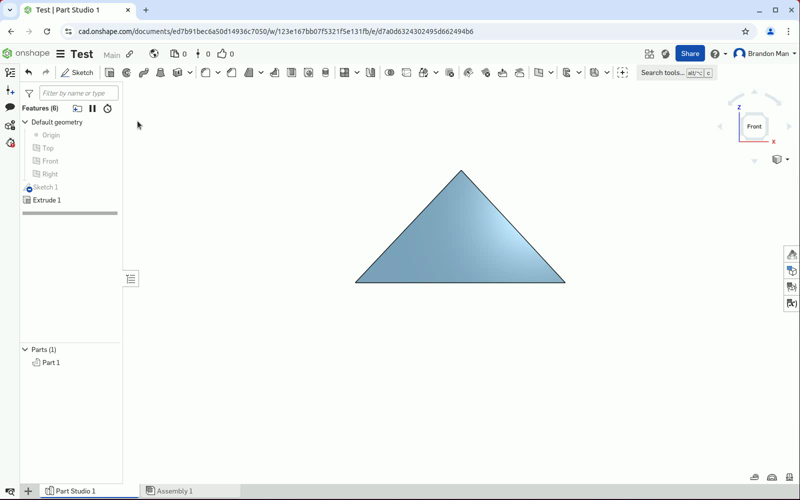
mouse_move(73, 189)
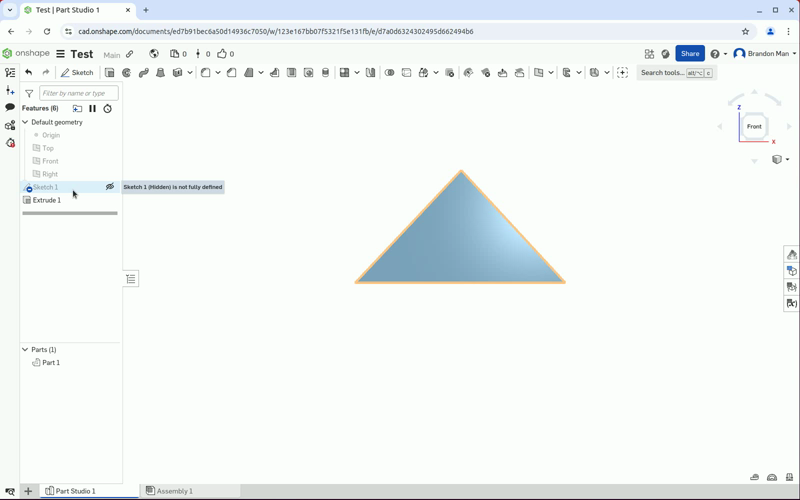
click(73, 189)
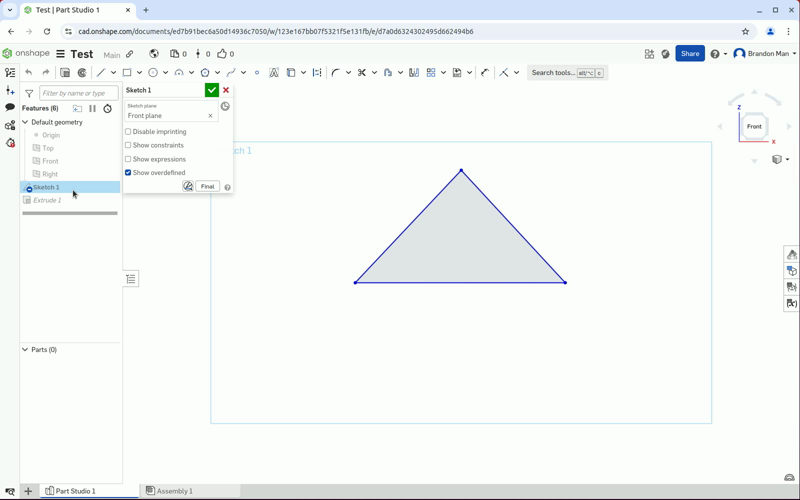
mouse_move(229, 92)
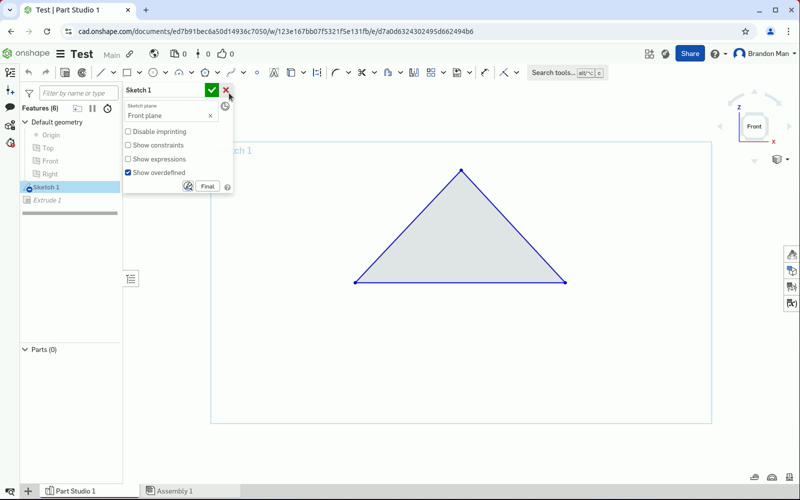
click(229, 92)
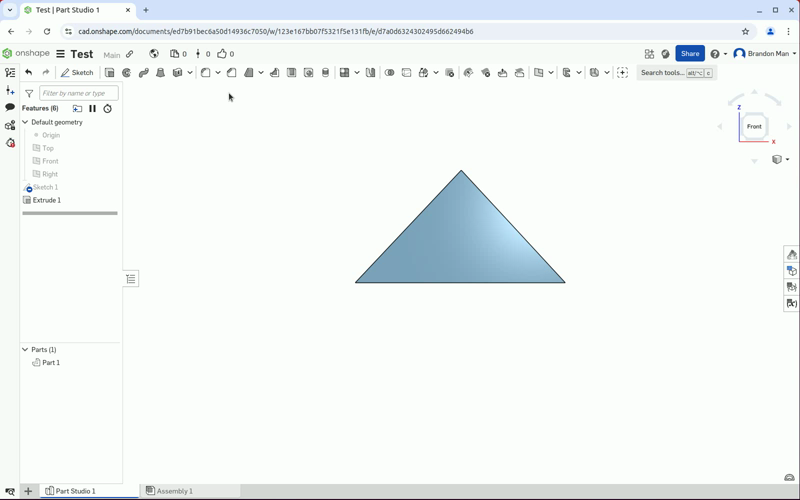
mouse_move(73, 352)
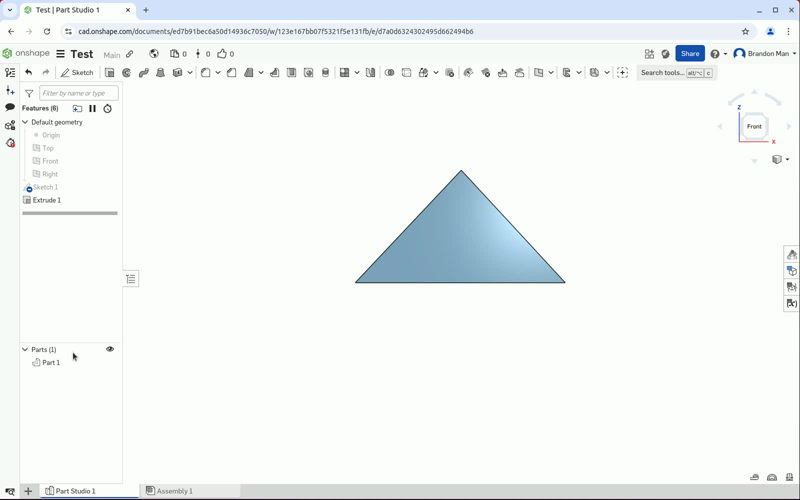
key(y)
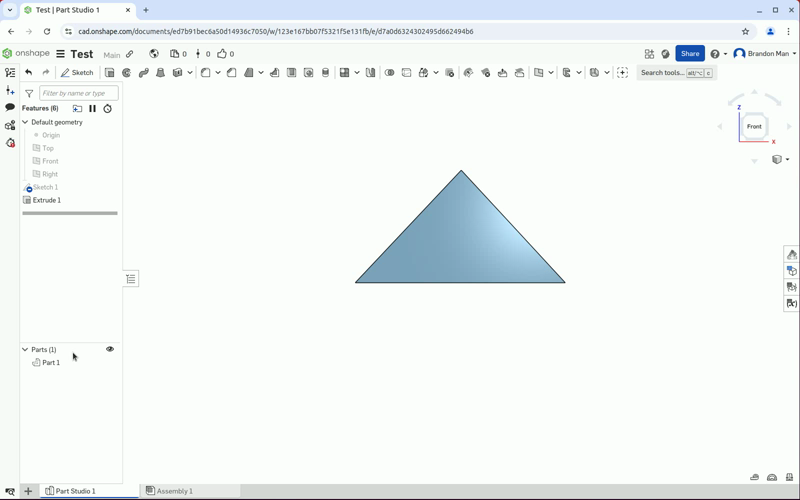
key(shift+p)
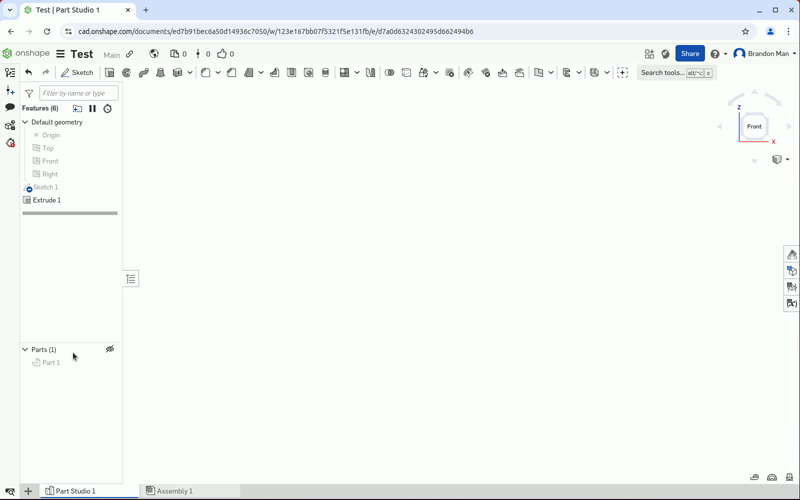
key(space)
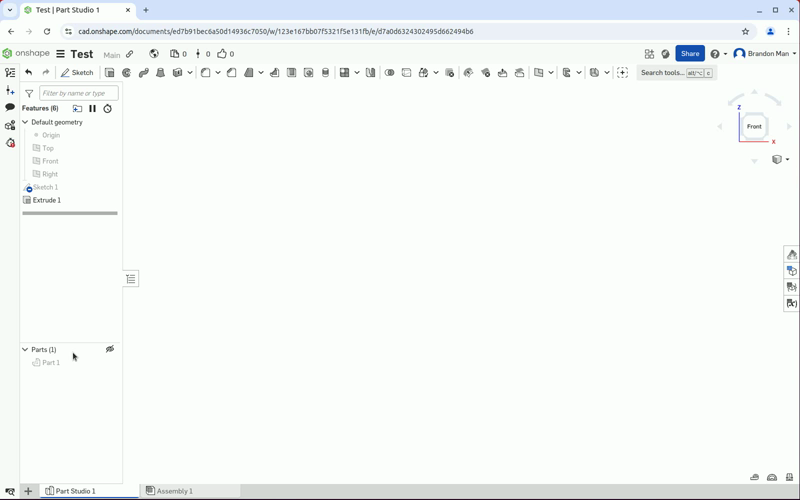
key_down(shift)
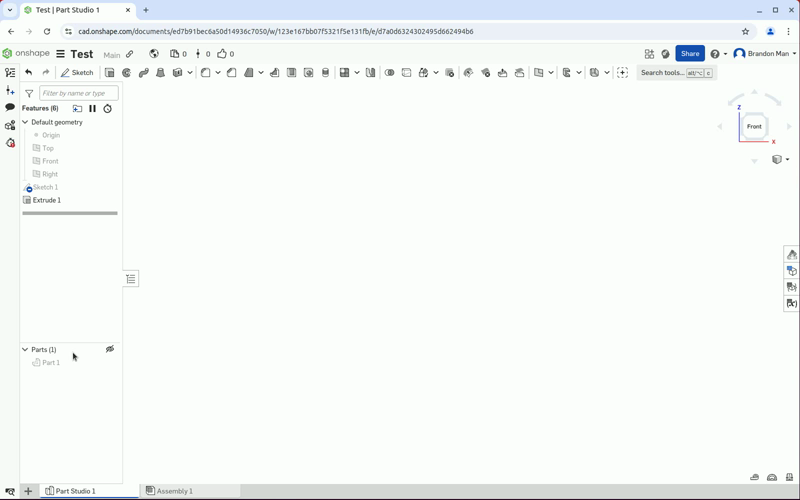
key(left)
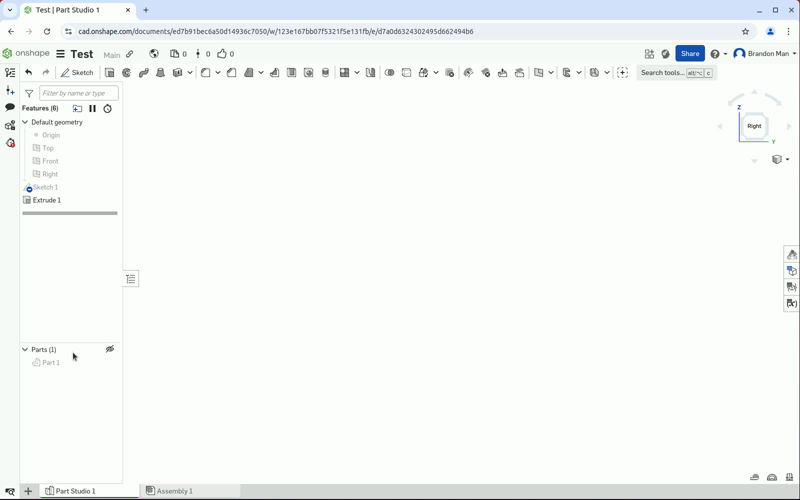
key_up(shift)
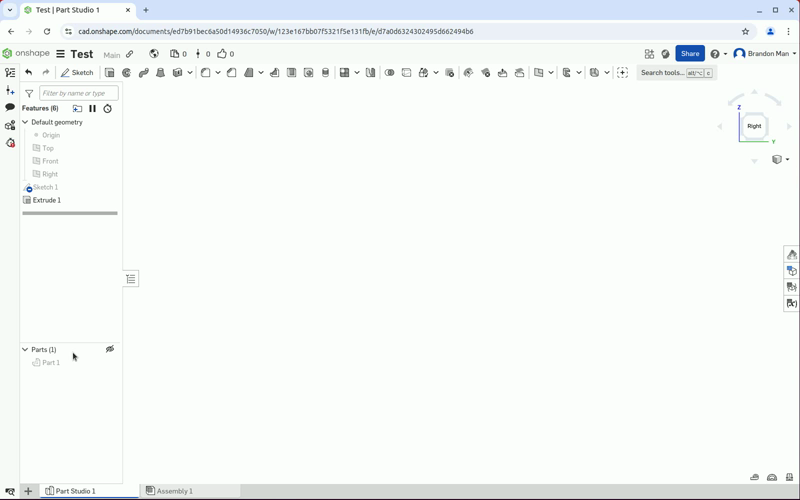
mouse_move(73, 352)
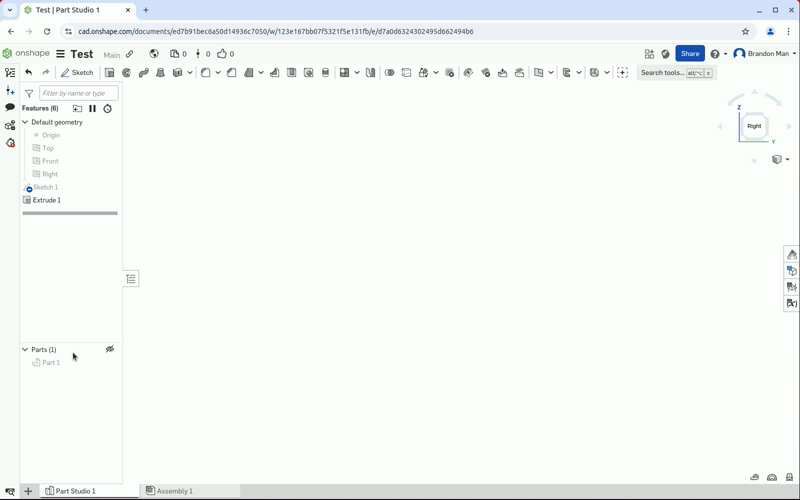
key(shift+y)
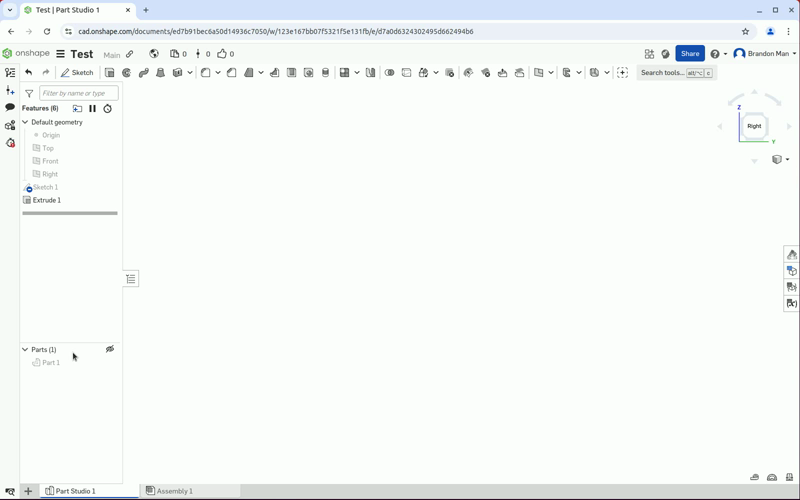
key(shift+s)
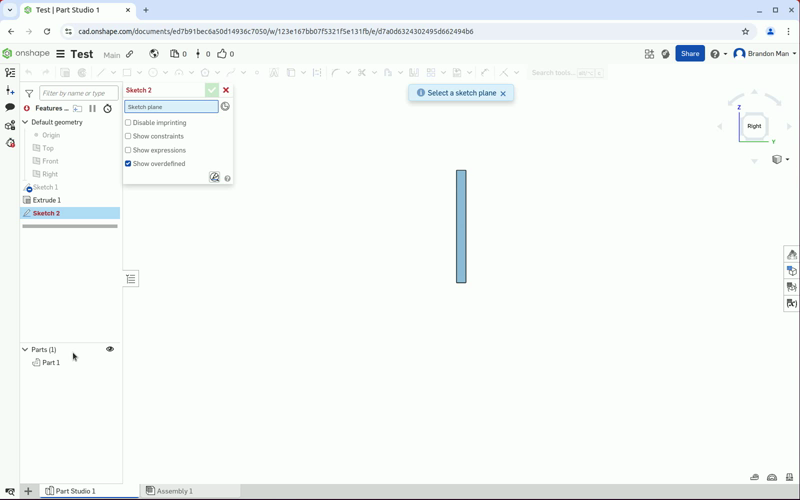
mouse_move(73, 176)
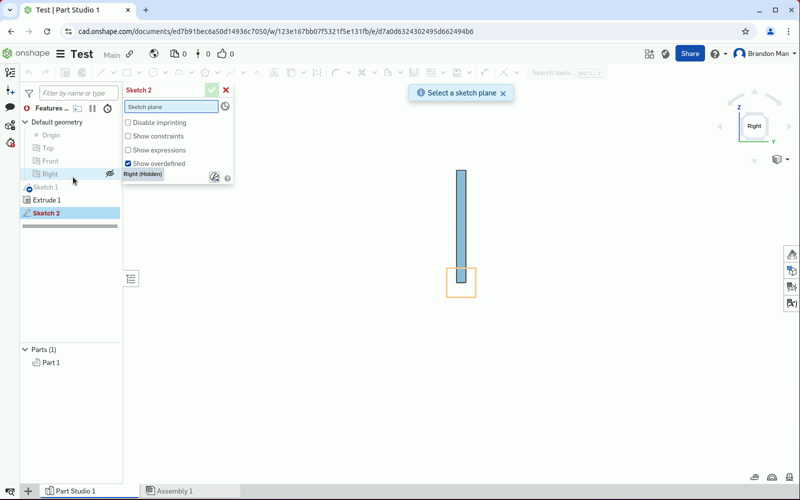
click(73, 176)
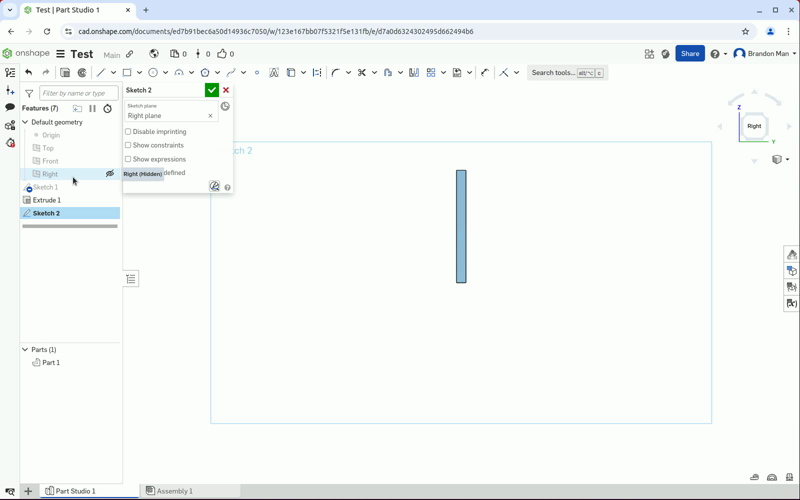
mouse_move(73, 352)
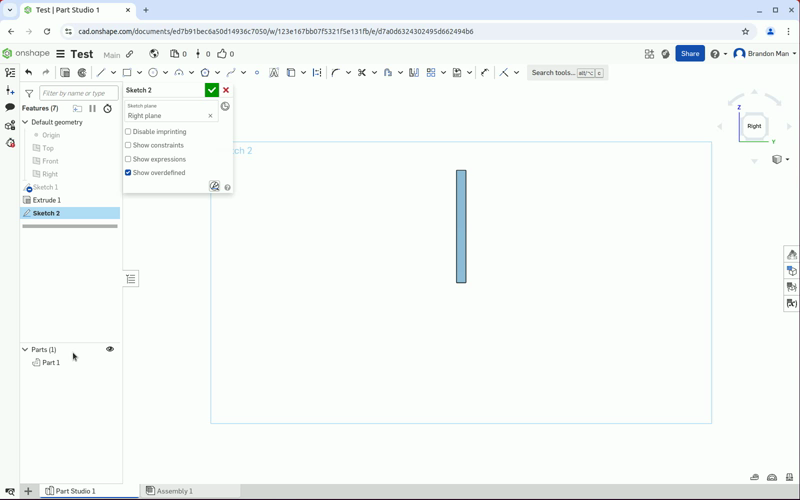
key(y)
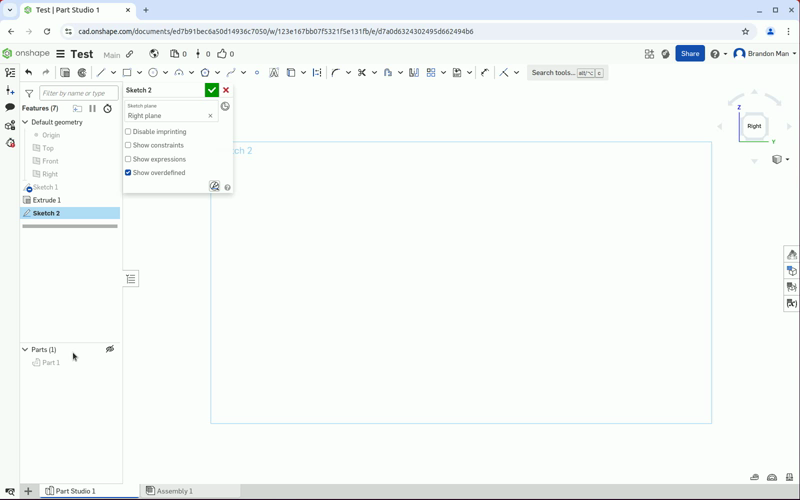
key(l)
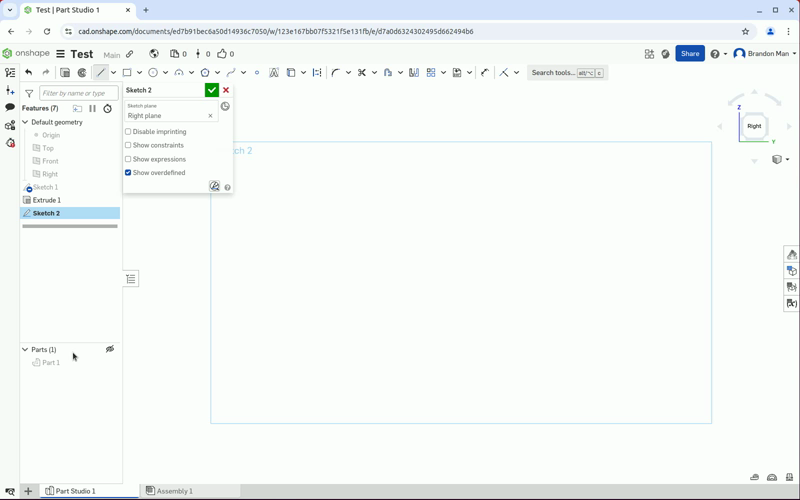
key_down(shift)
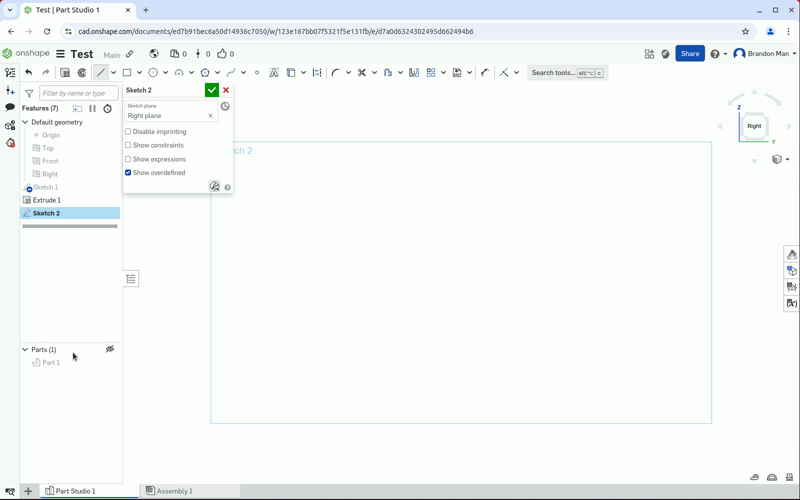
mouse_move(409, 282)
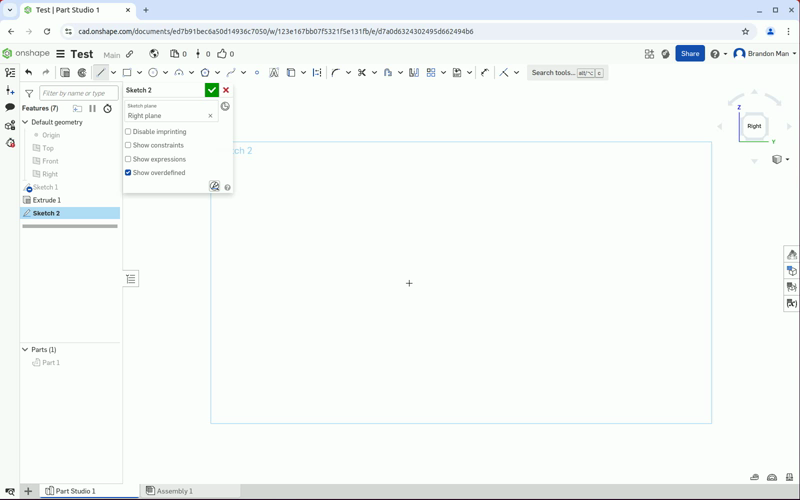
click(409, 282)
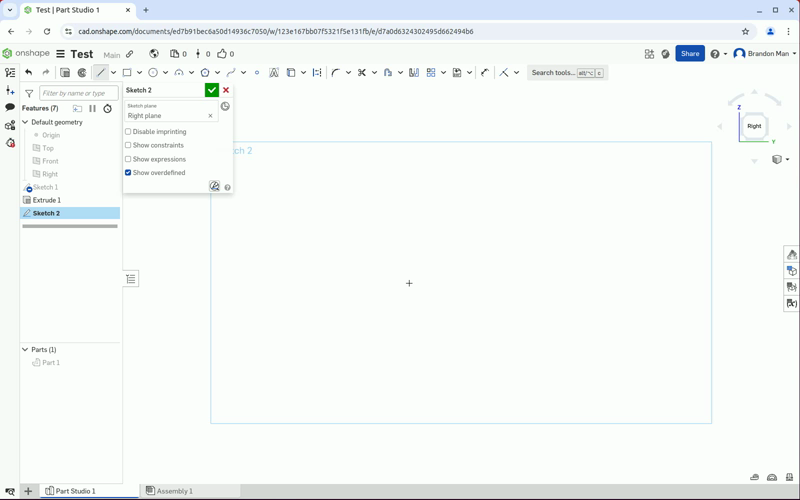
key_up(shift)
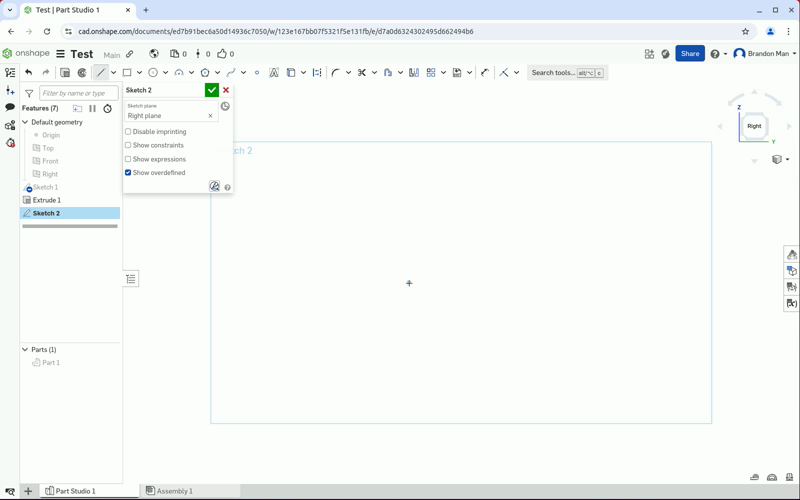
key_down(shift)
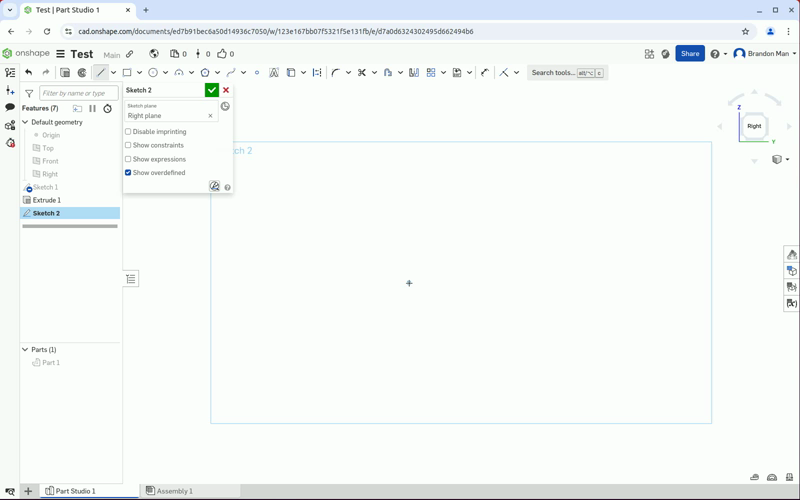
mouse_move(512, 282)
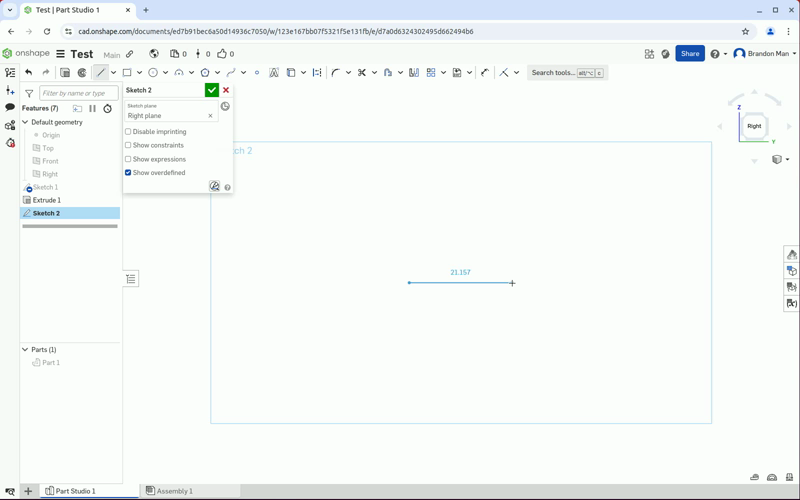
click(512, 282)
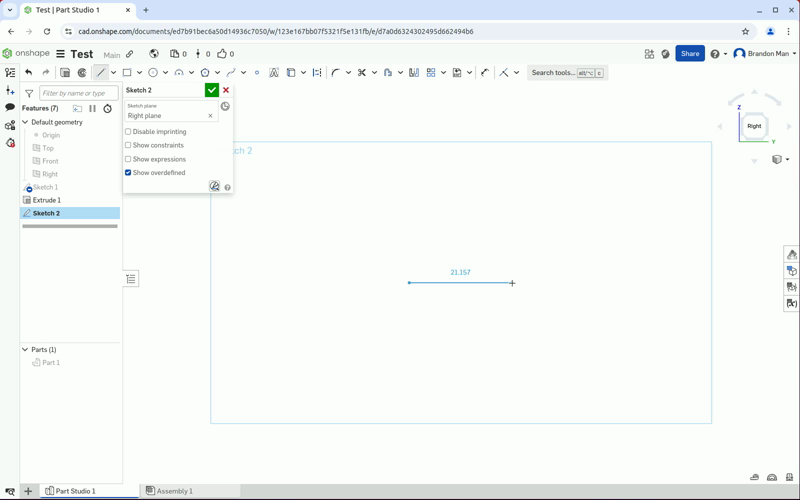
key_up(shift)
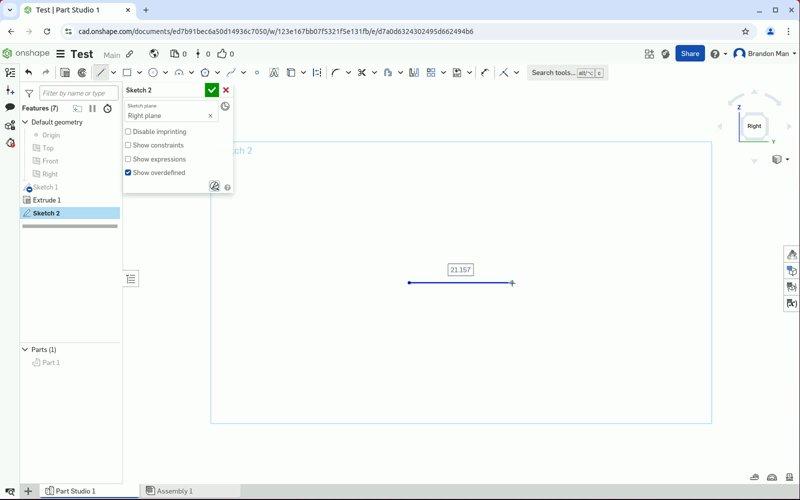
key_down(shift)
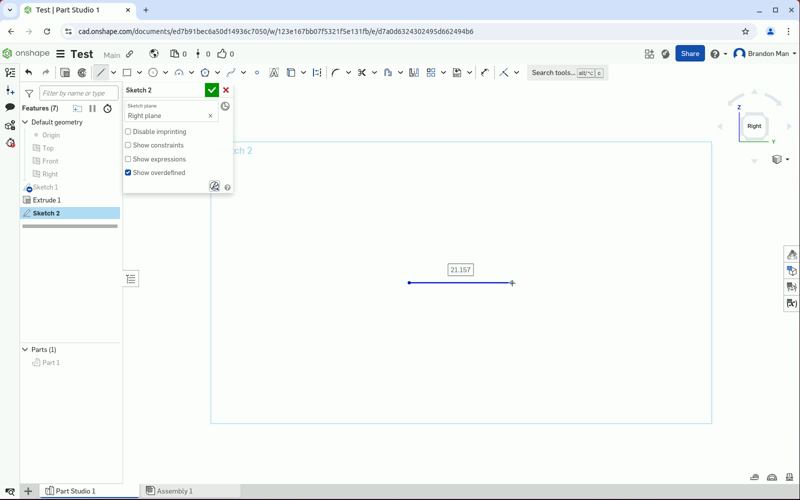
mouse_move(461, 227)
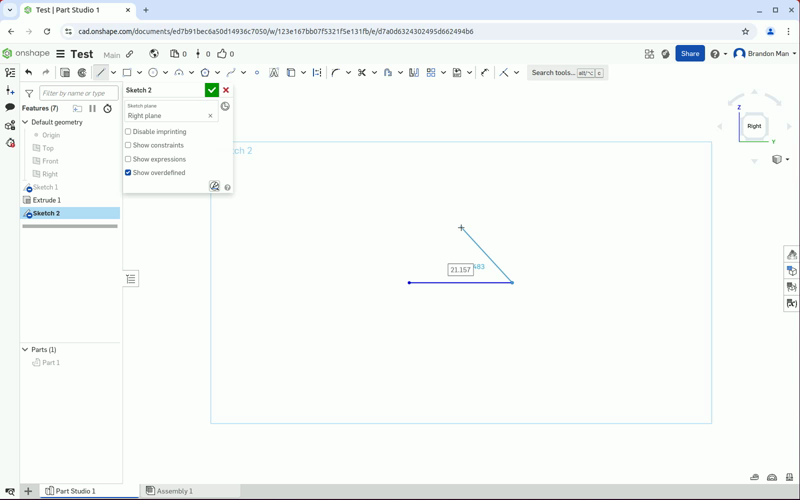
click(461, 227)
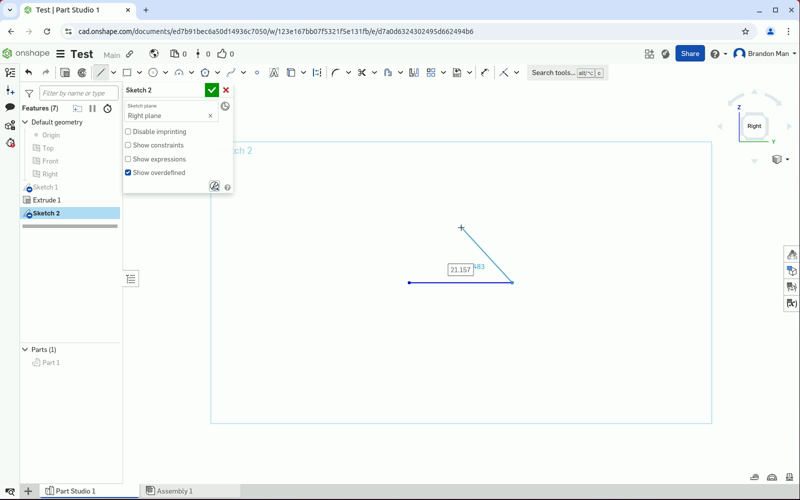
key_up(shift)
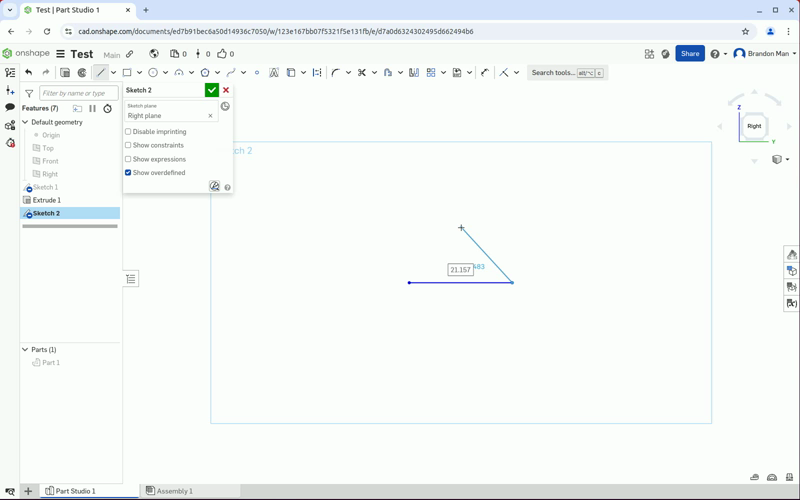
key_down(shift)
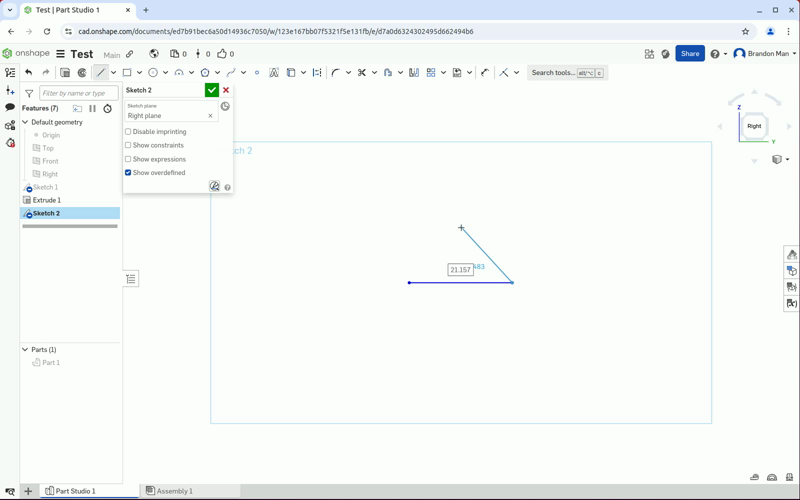
mouse_move(409, 282)
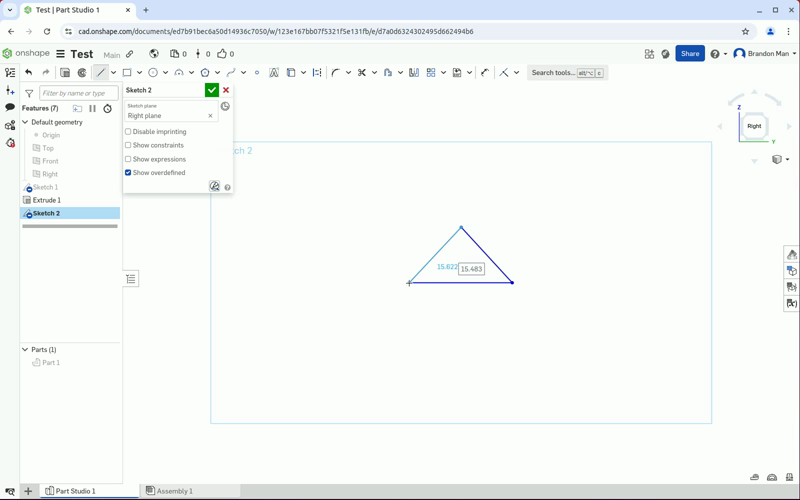
key_up(shift)
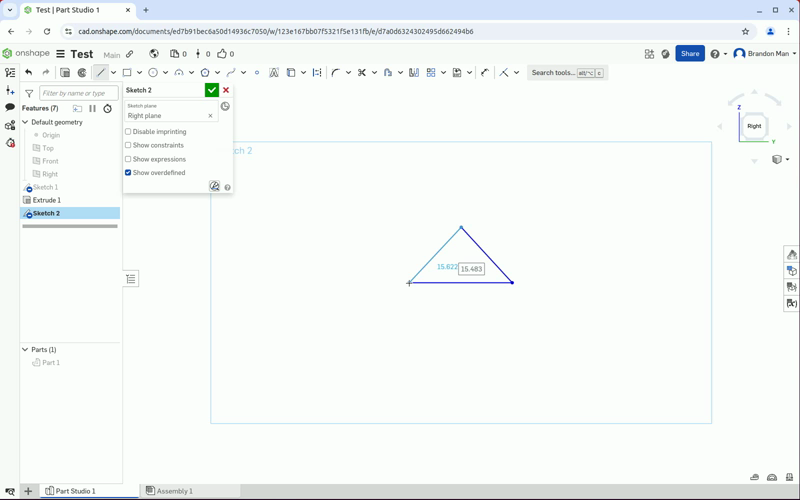
click(409, 282)
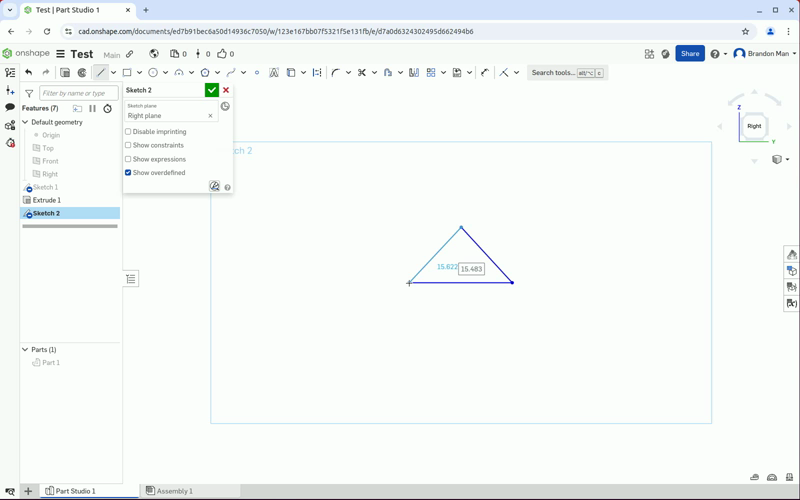
key(esc)
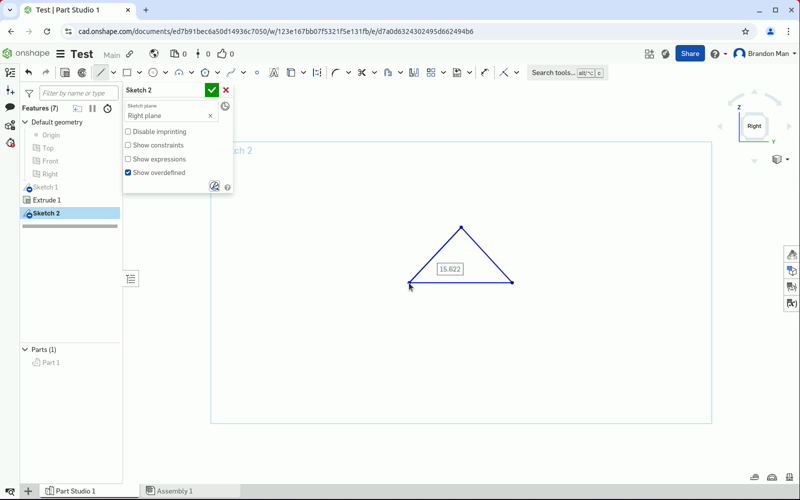
mouse_move(454, 257)
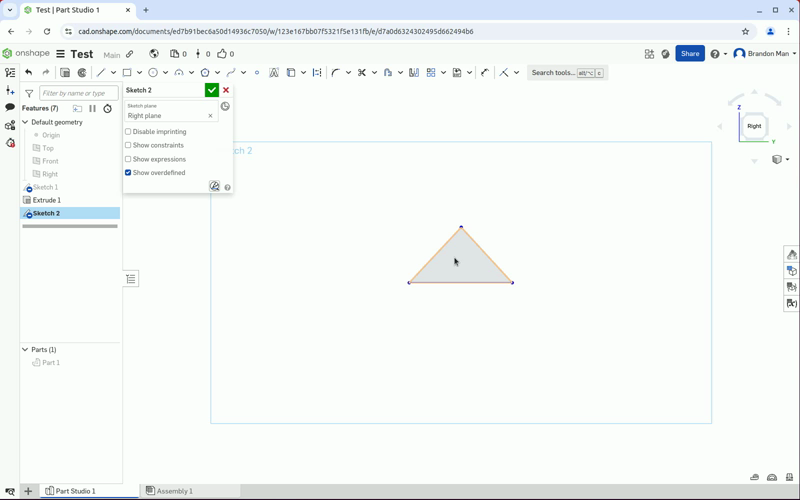
click(454, 257)
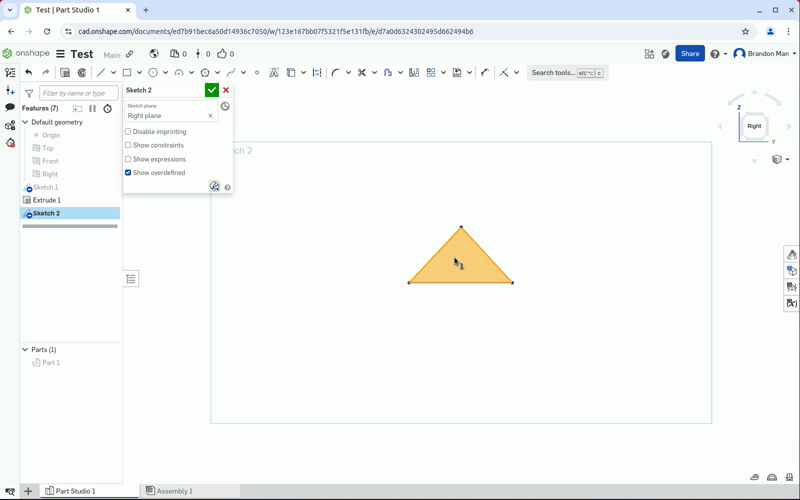
mouse_move(73, 352)
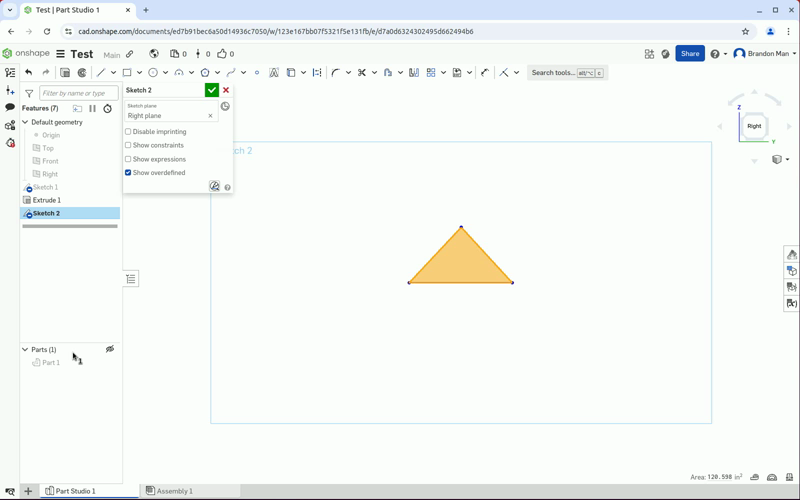
key(shift+y)
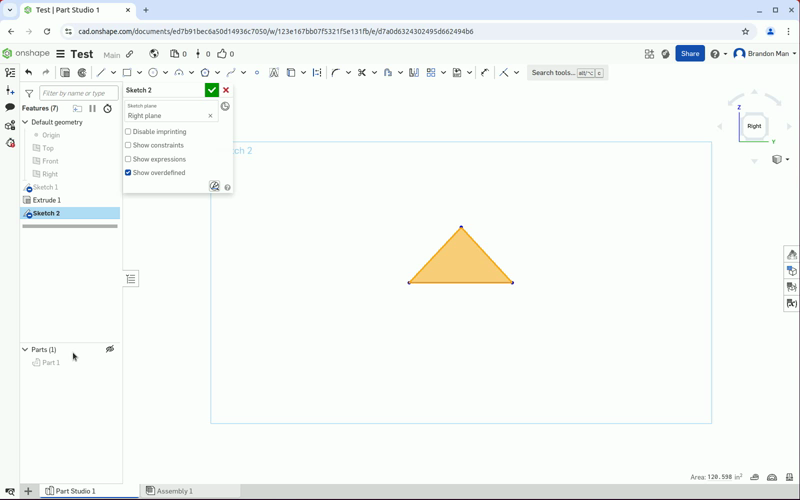
key(shift+e)
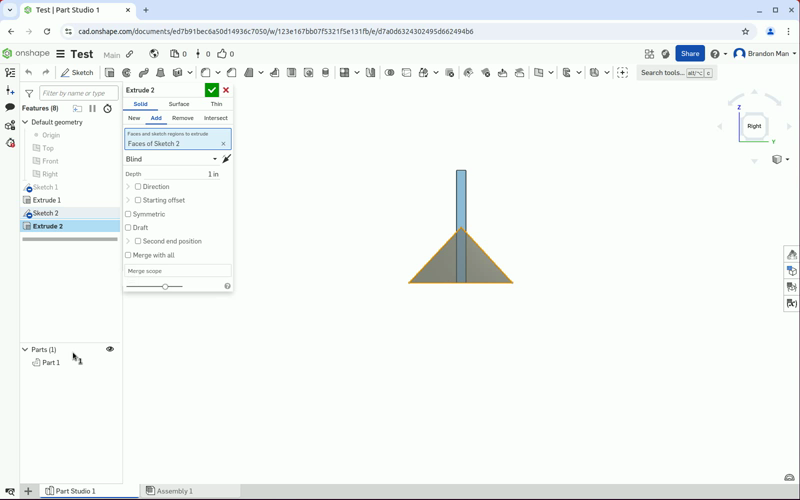
mouse_move(143, 106)
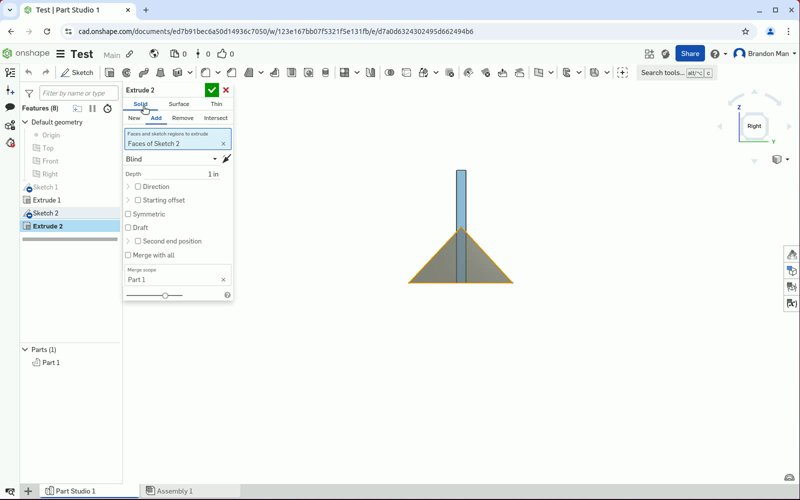
click(143, 106)
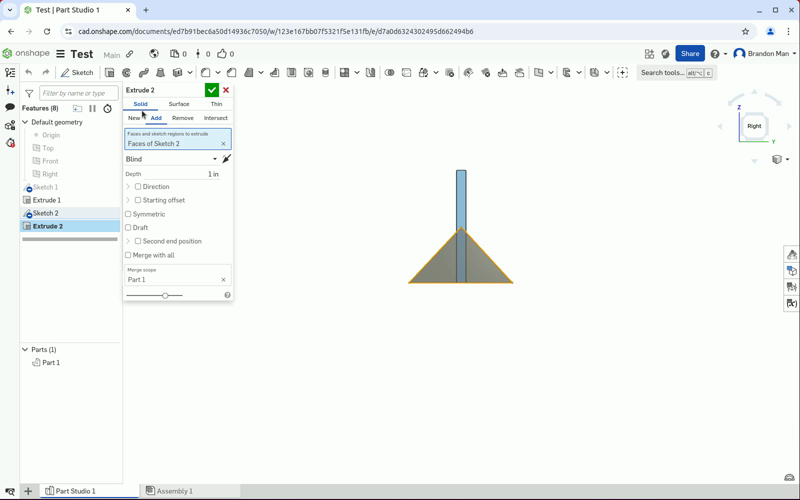
mouse_move(137, 120)
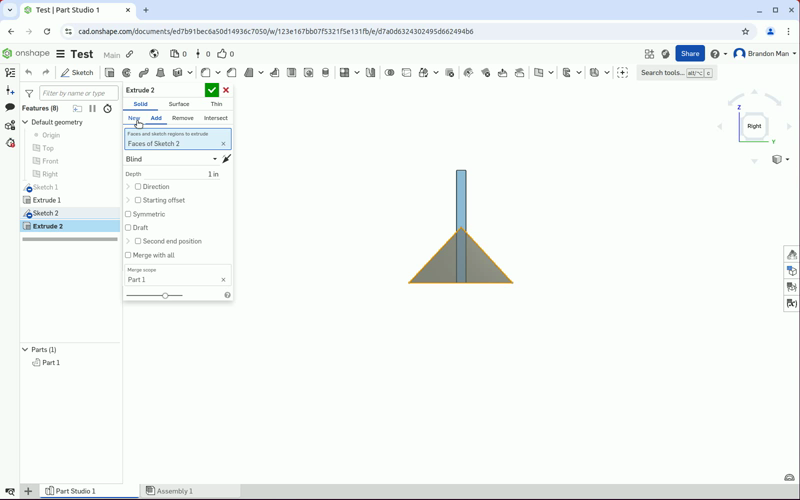
click(137, 120)
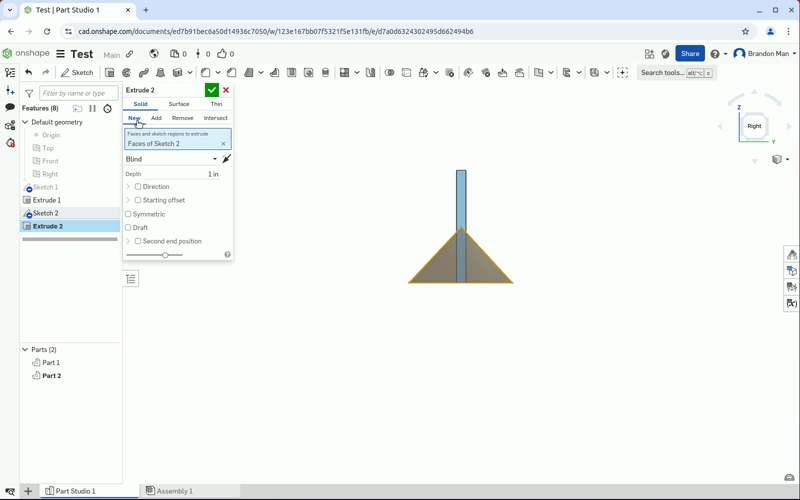
key(tab, 4)
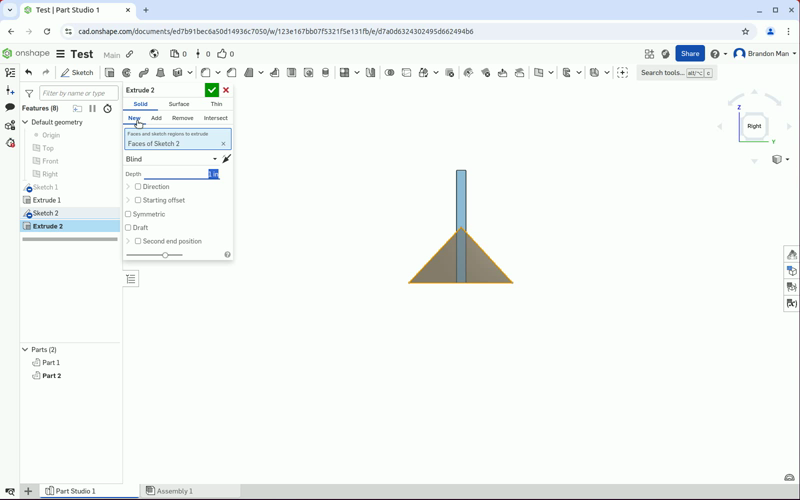
text(1.926)
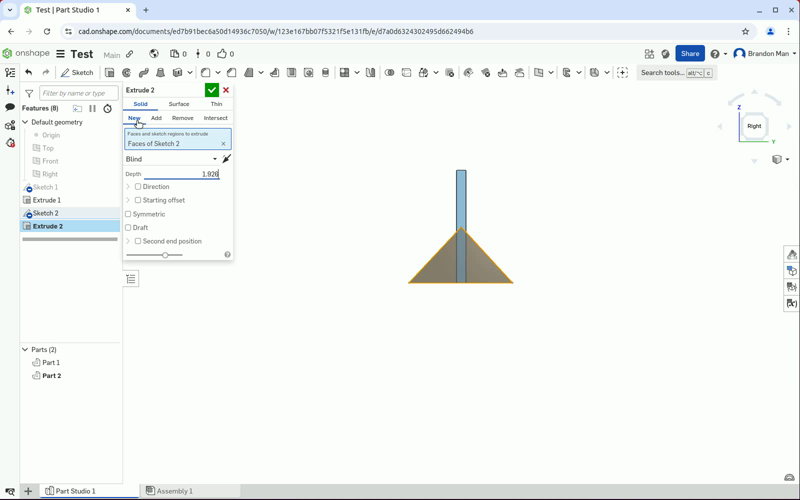
key(tab, 3)
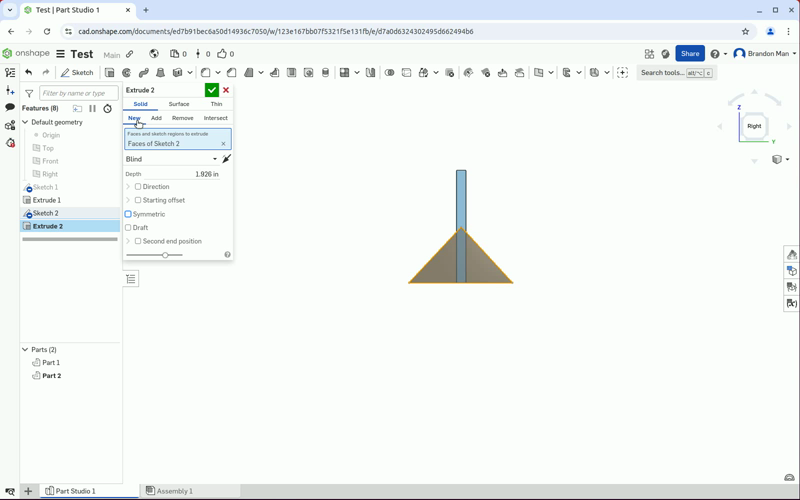
key(space)
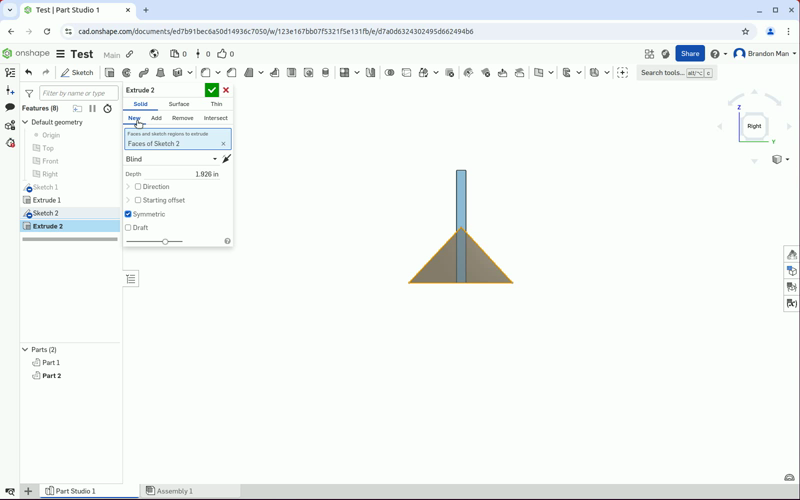
key(enter)
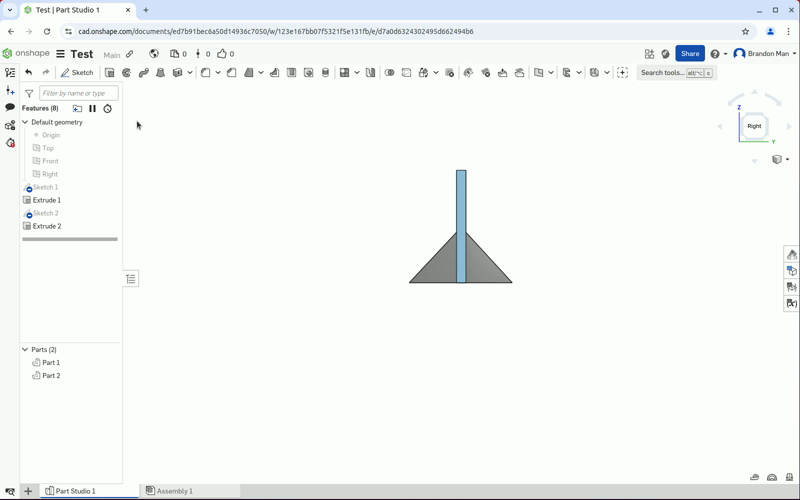
key(shift+h)
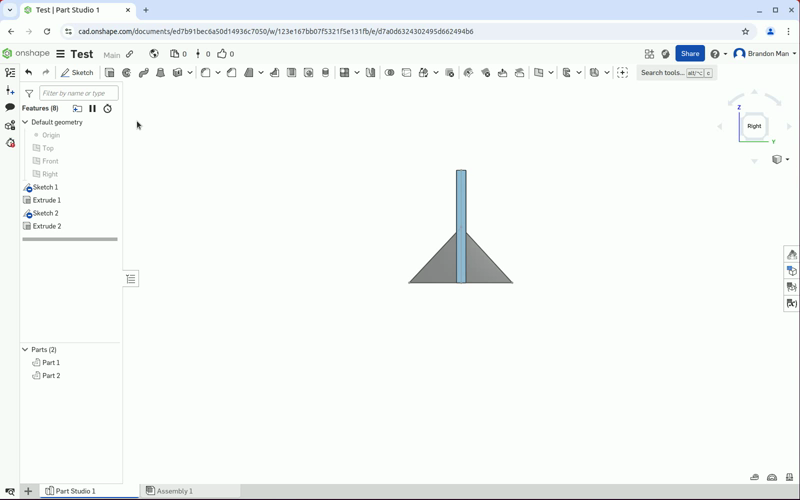
key(shift+h)
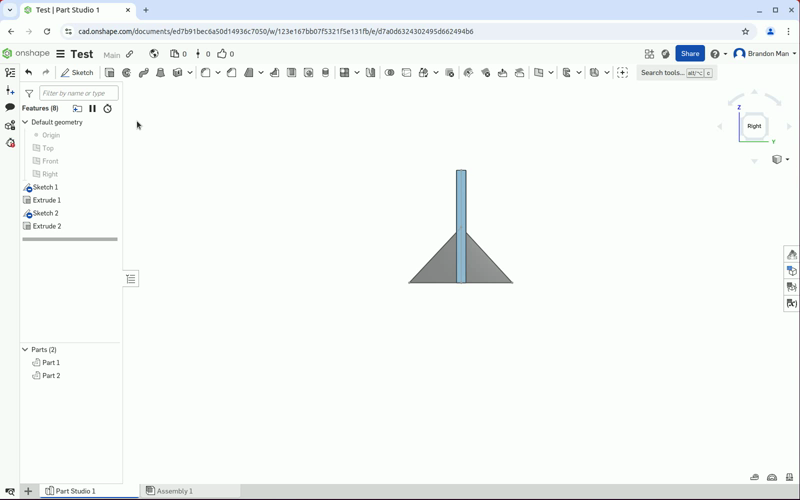
key(shift+7)
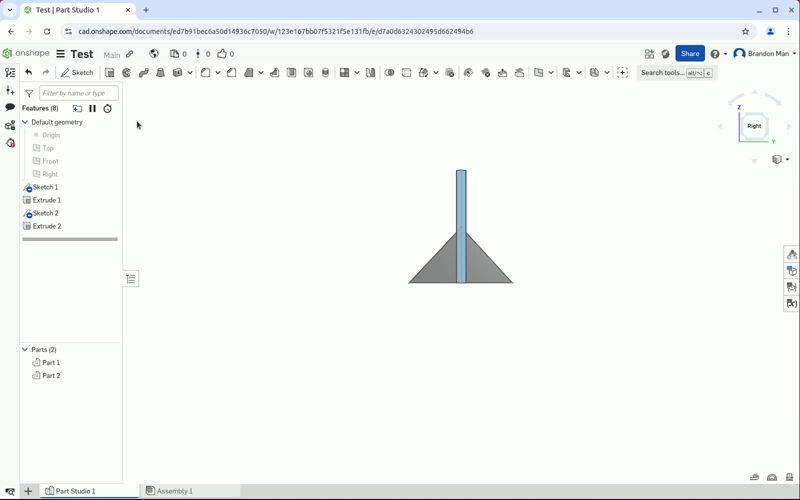
key(right, 2)
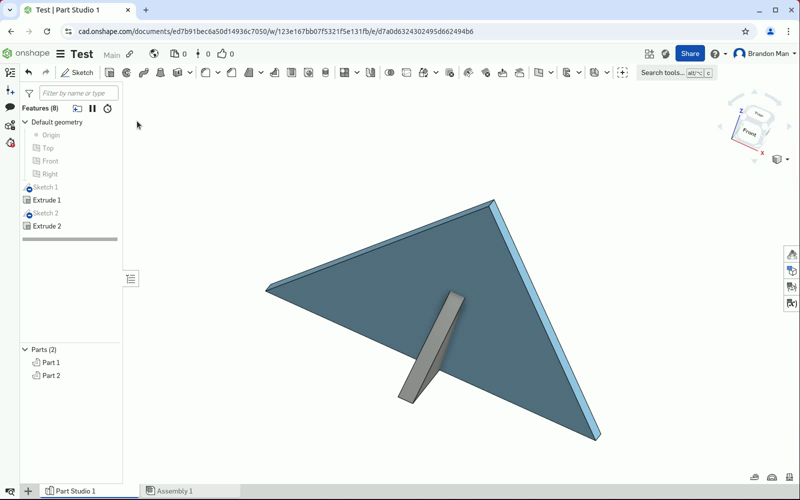
key(down, 2)
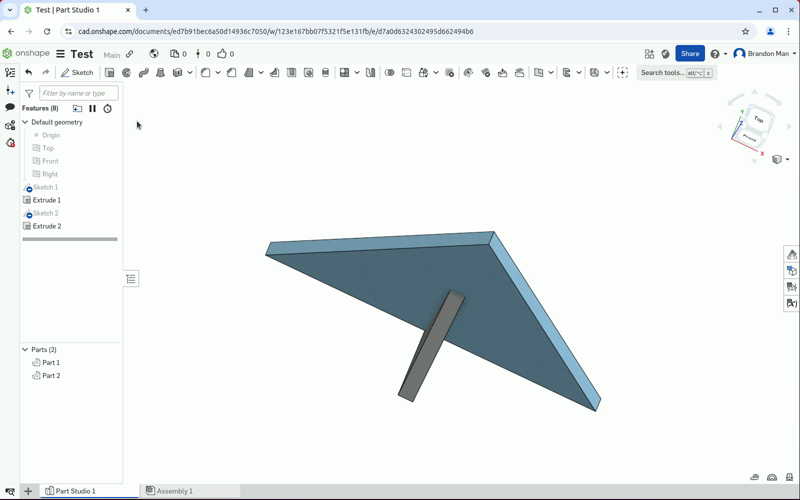
key(up, 2)
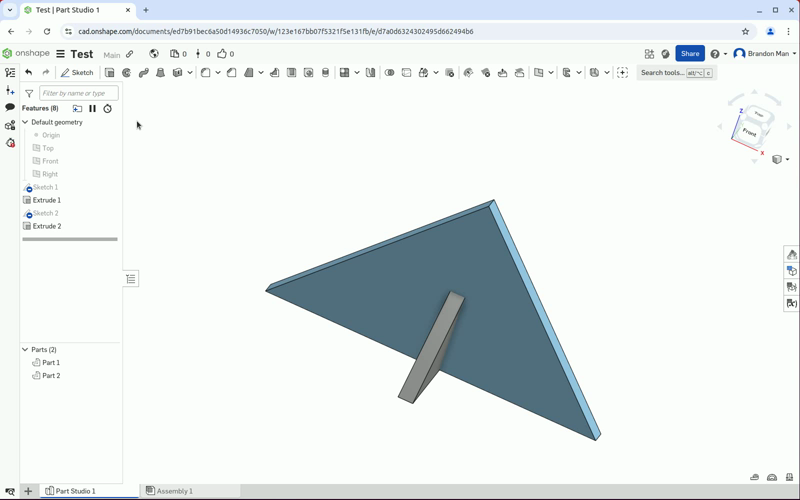
key(left, 2)
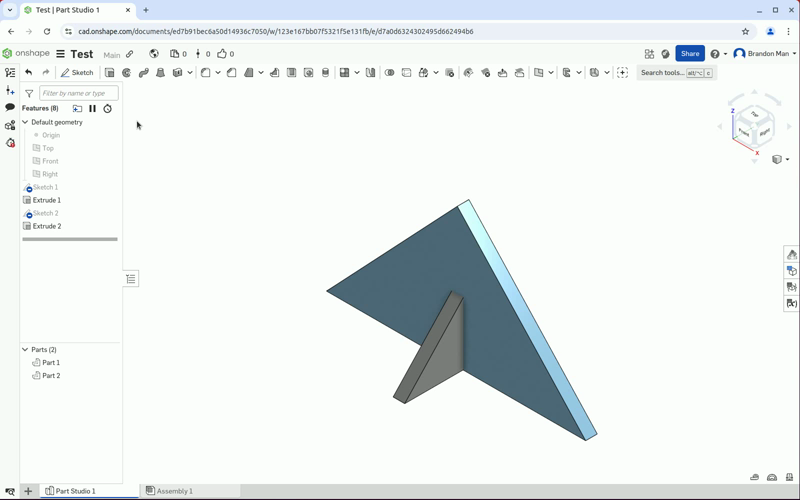
mouse_move(73, 189)
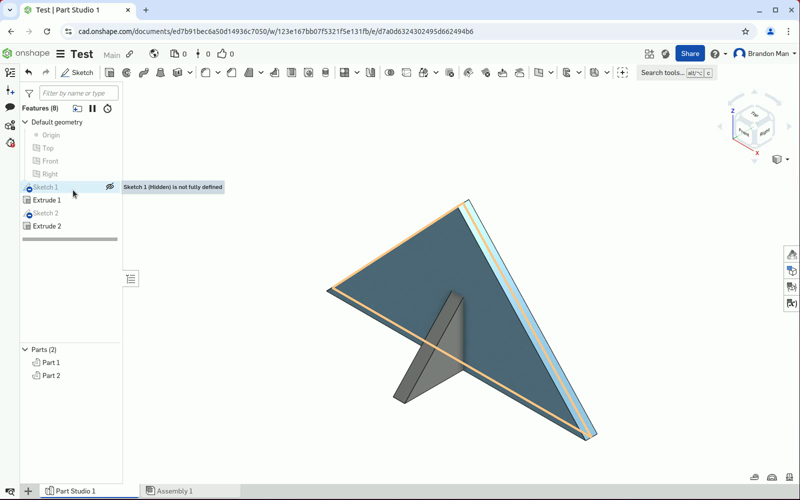
click(73, 189)